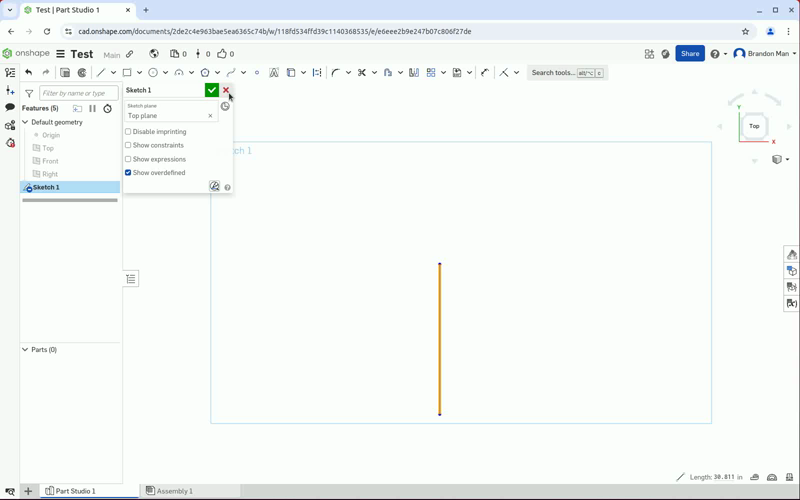
key(shift+h)
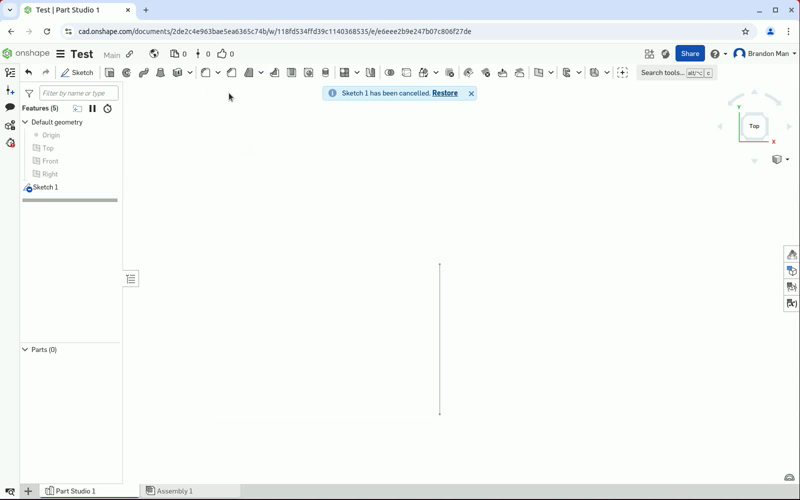
key(shift+s)
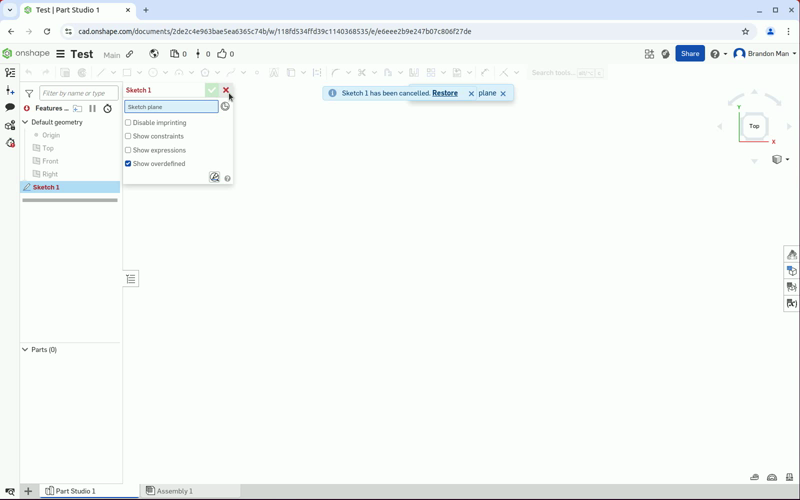
mouse_move(73, 150)
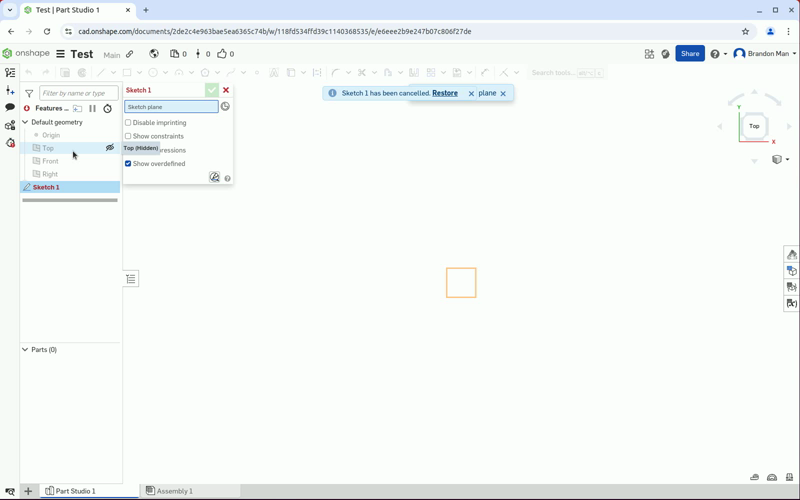
click(73, 150)
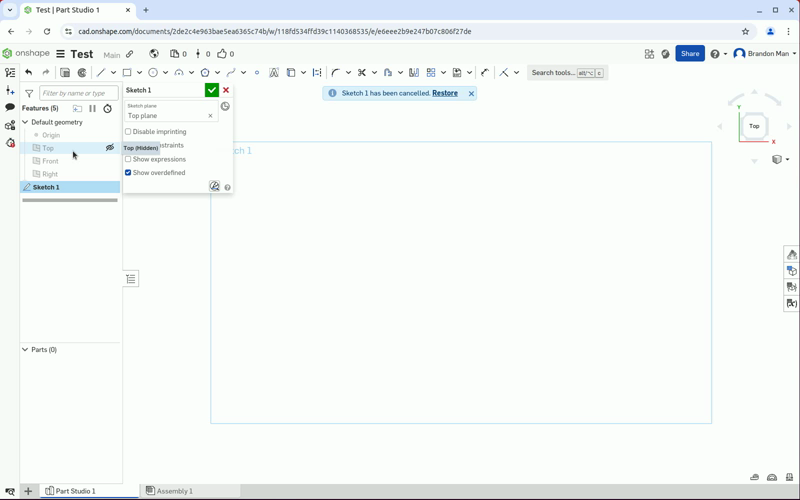
mouse_move(73, 352)
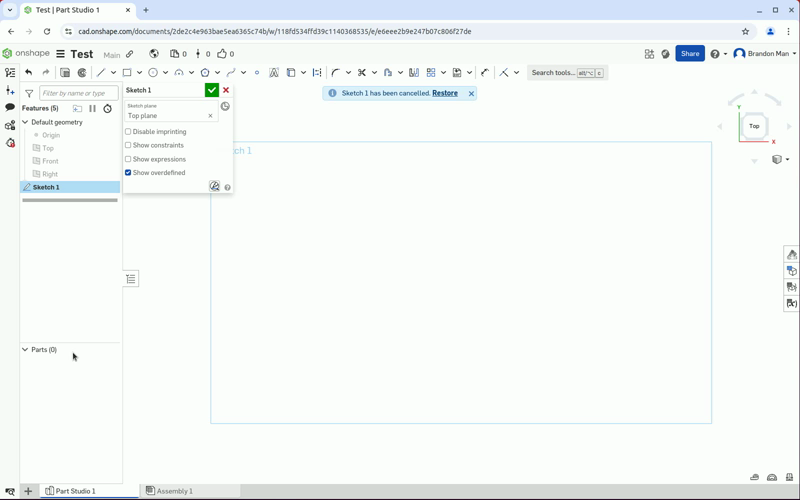
key(y)
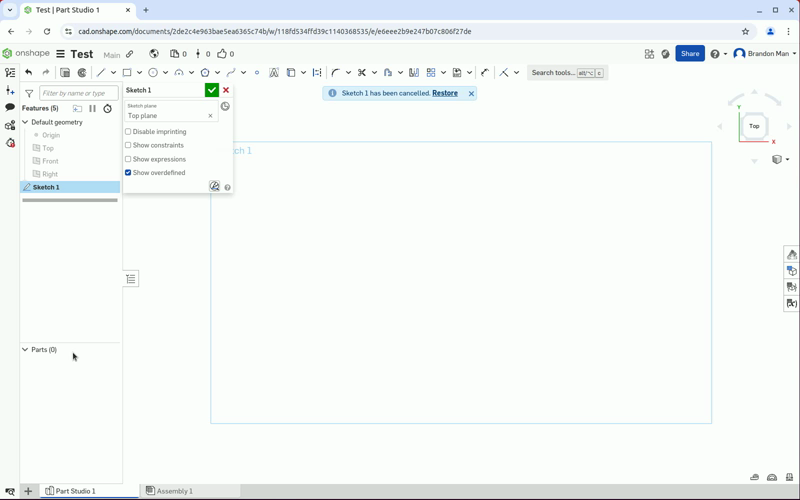
key(c)
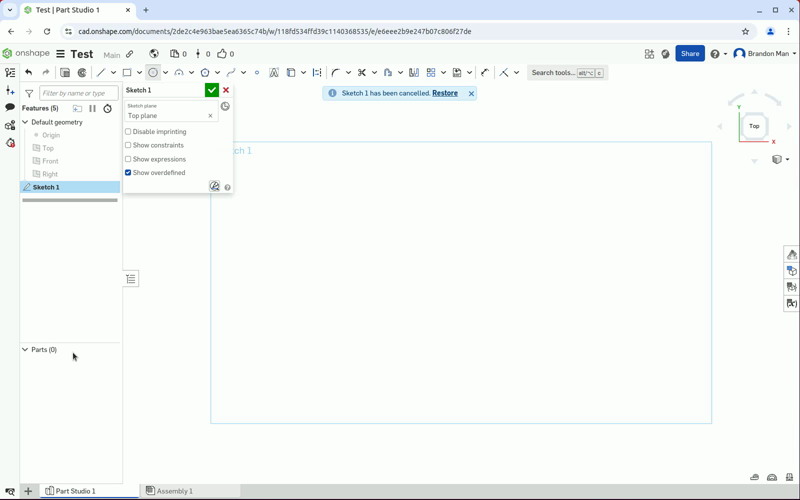
key_down(shift)
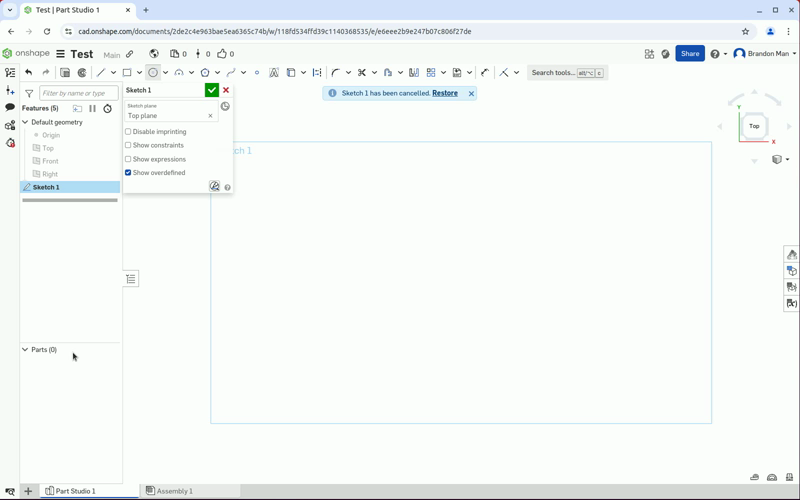
mouse_move(460, 282)
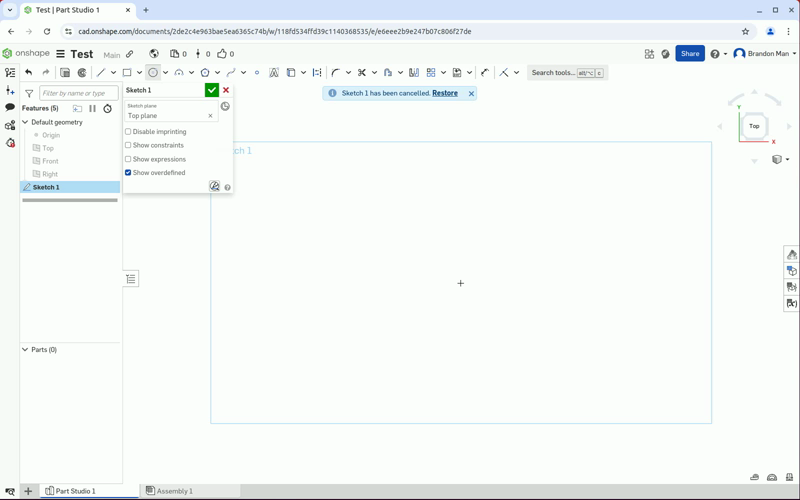
click(460, 282)
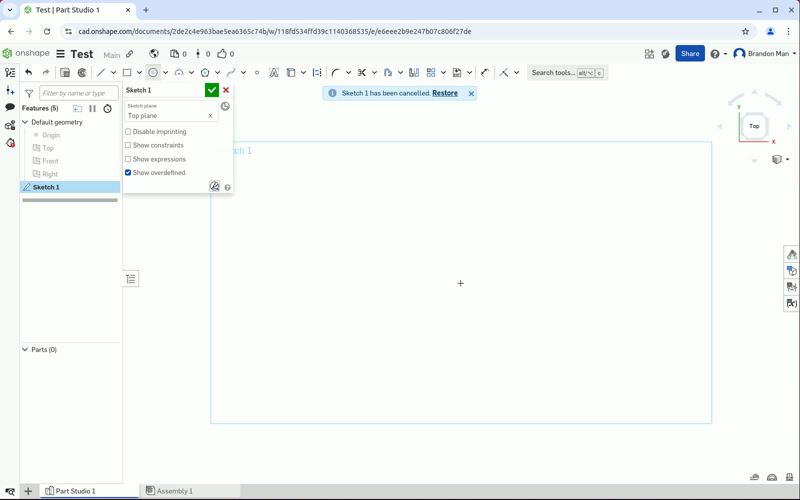
key_up(shift)
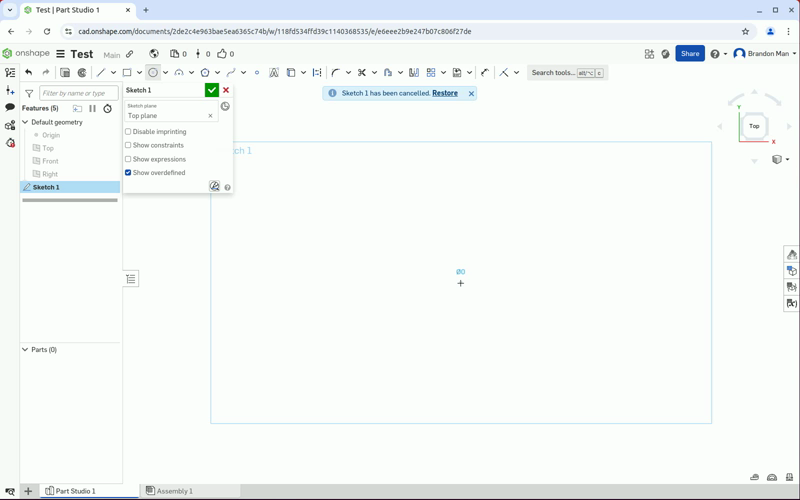
mouse_move(476, 282)
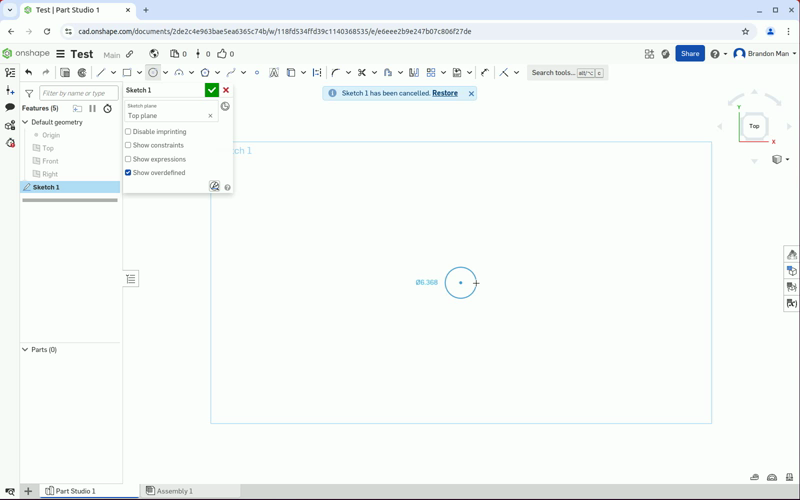
click(476, 282)
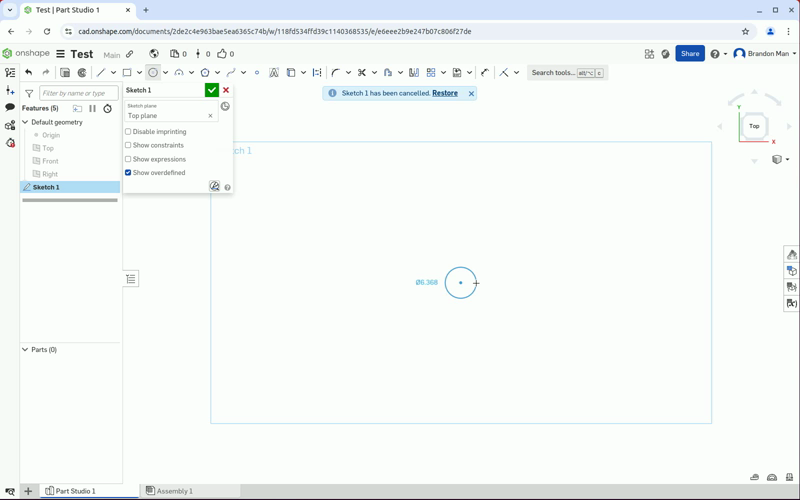
key(esc)
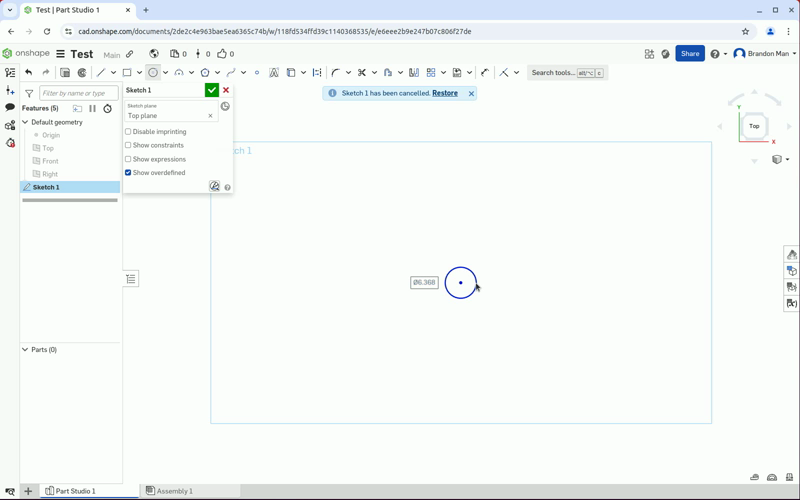
key(c)
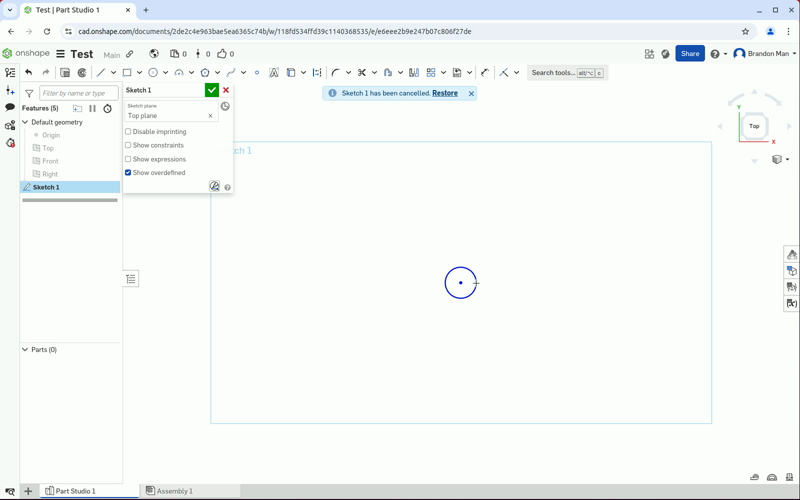
key_down(shift)
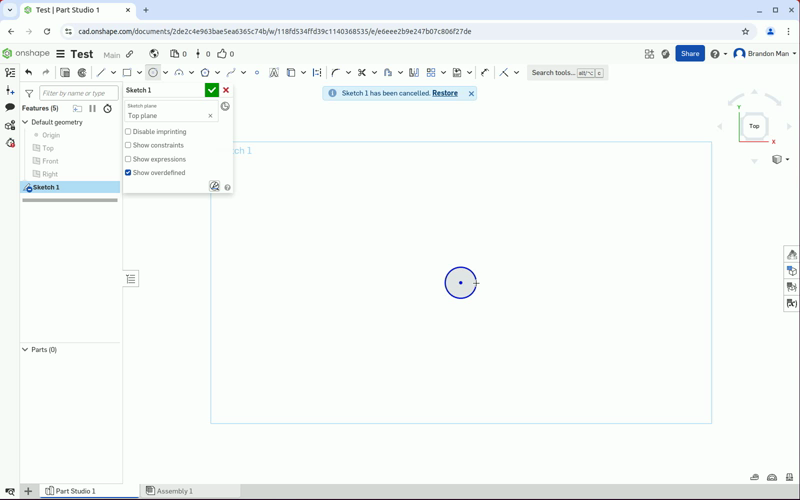
mouse_move(460, 282)
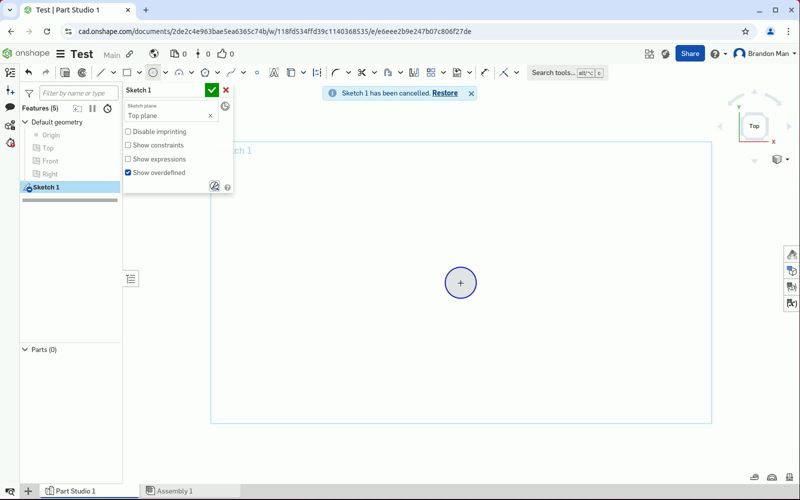
click(460, 282)
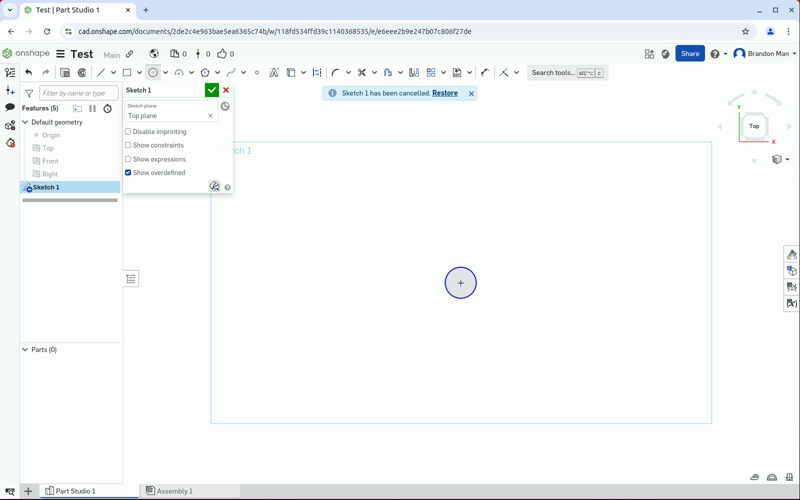
key_up(shift)
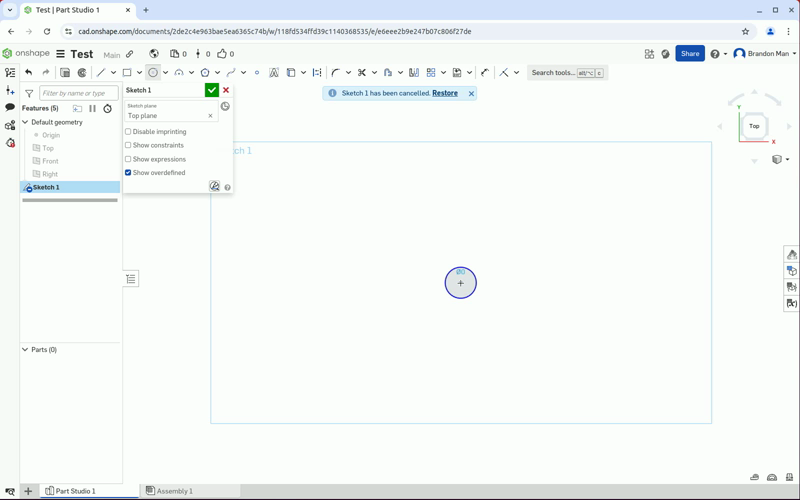
mouse_move(470, 282)
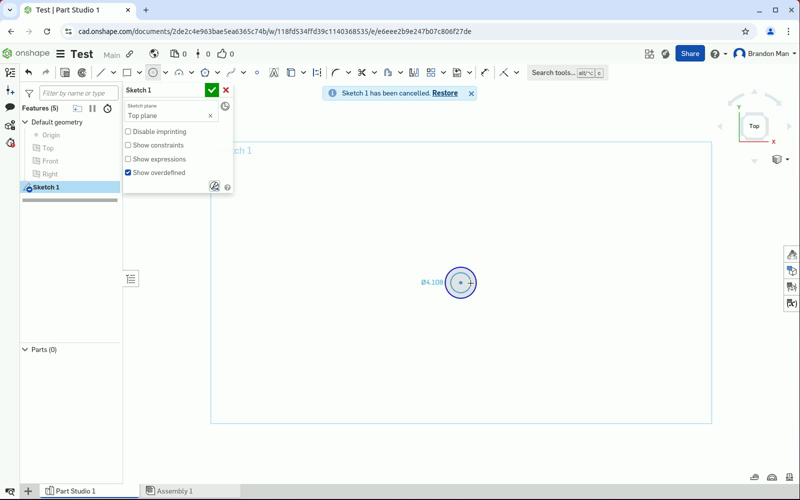
click(470, 282)
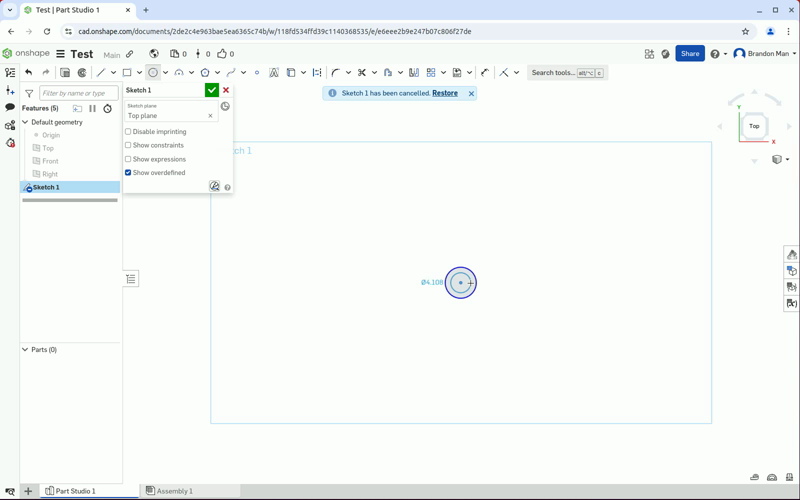
key(esc)
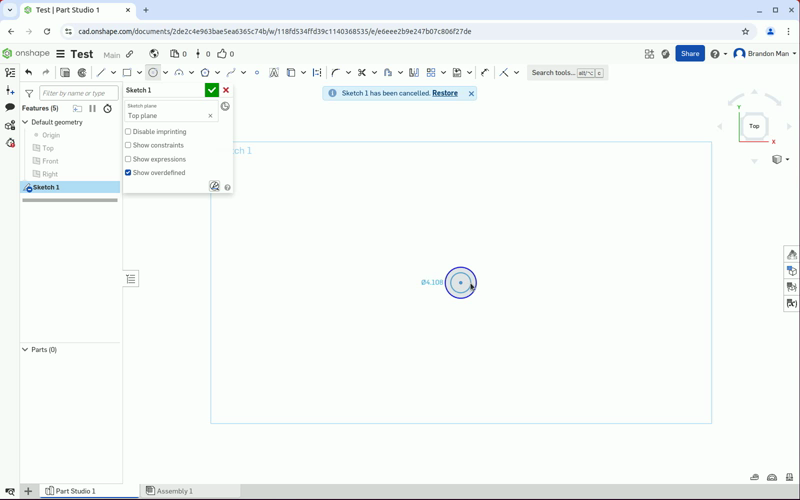
mouse_move(472, 289)
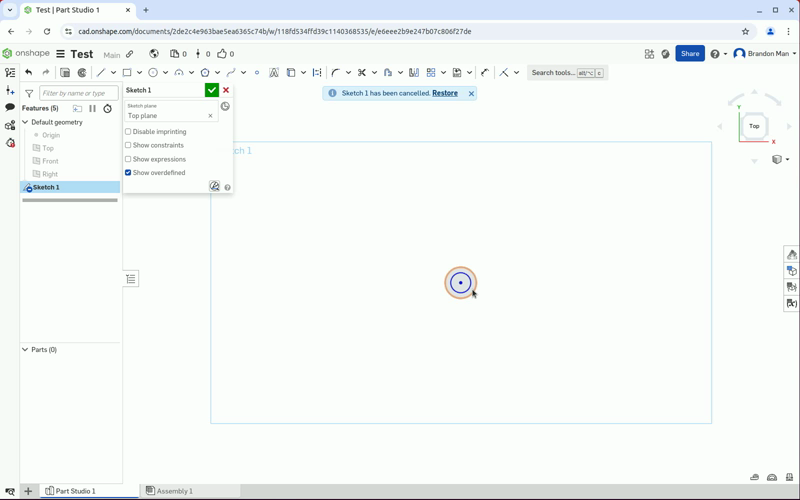
scroll(6)
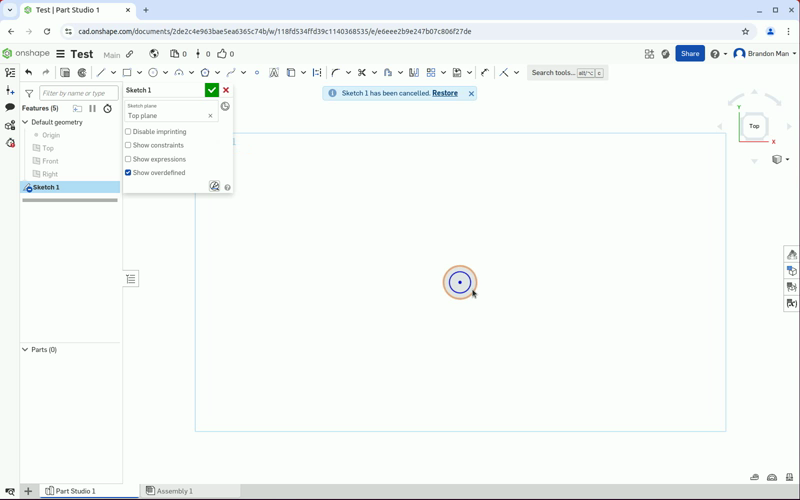
scroll(6)
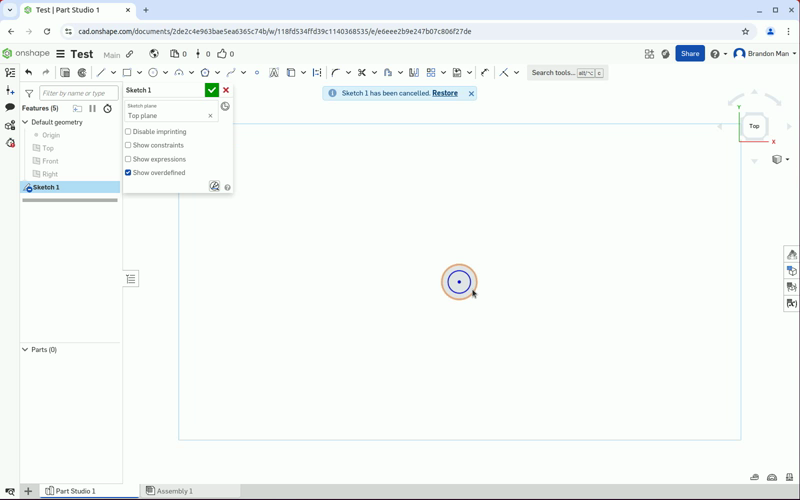
scroll(6)
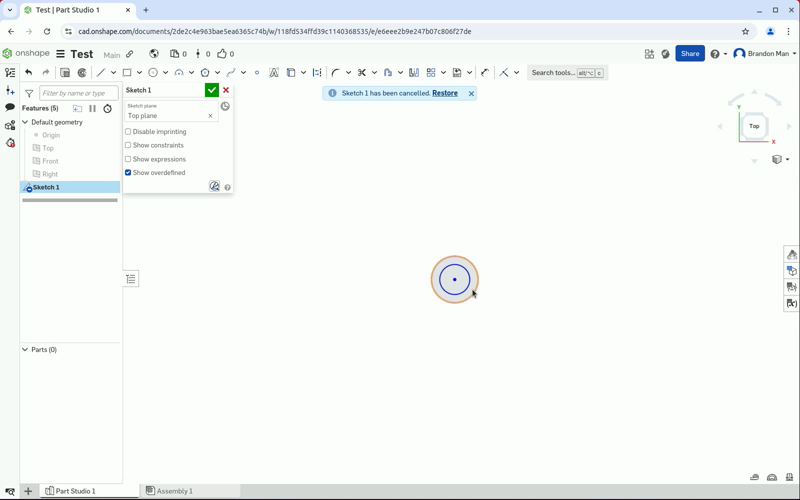
scroll(6)
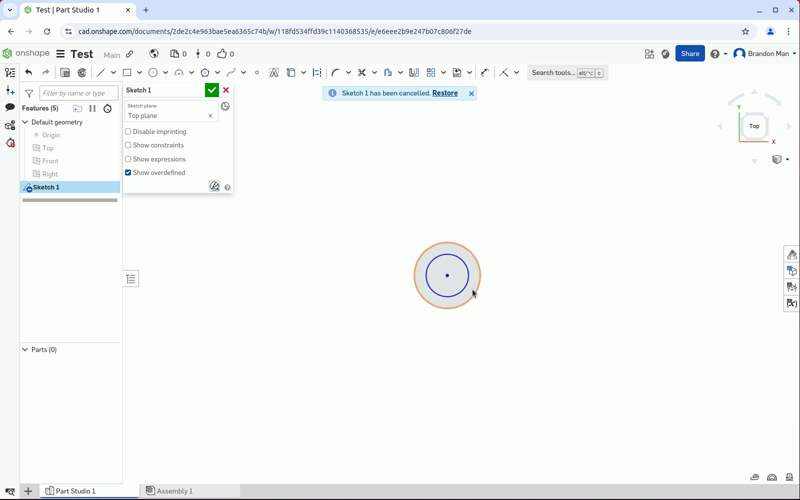
scroll(6)
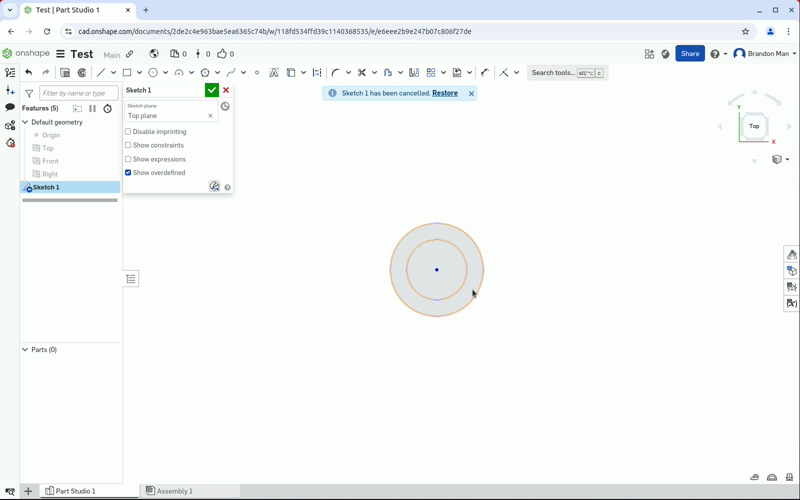
scroll(6)
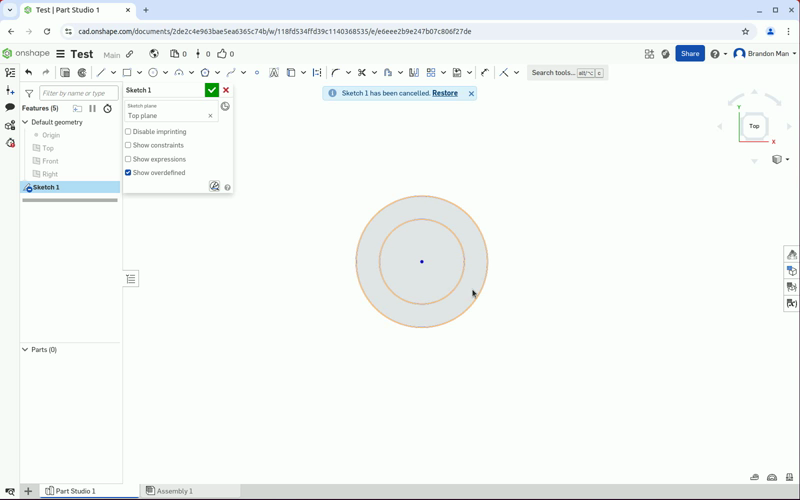
scroll(6)
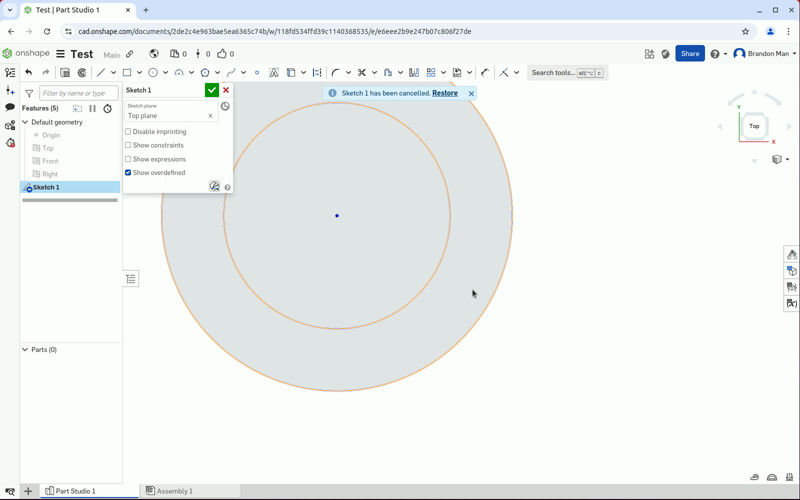
click(472, 289)
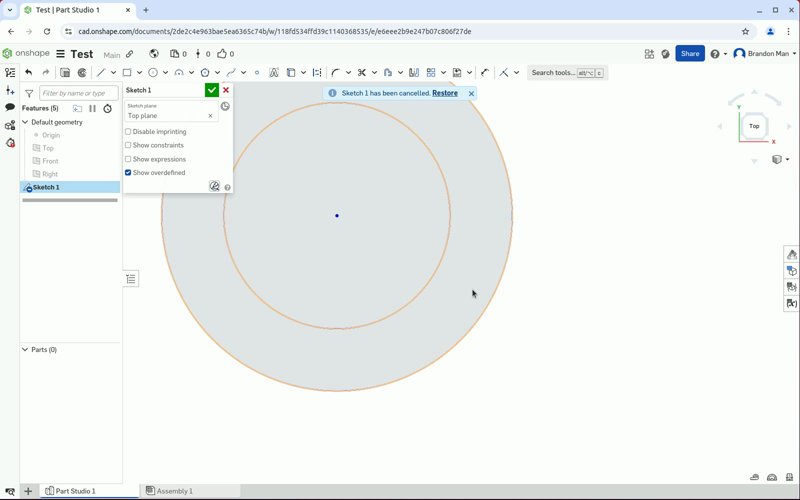
scroll(-6)
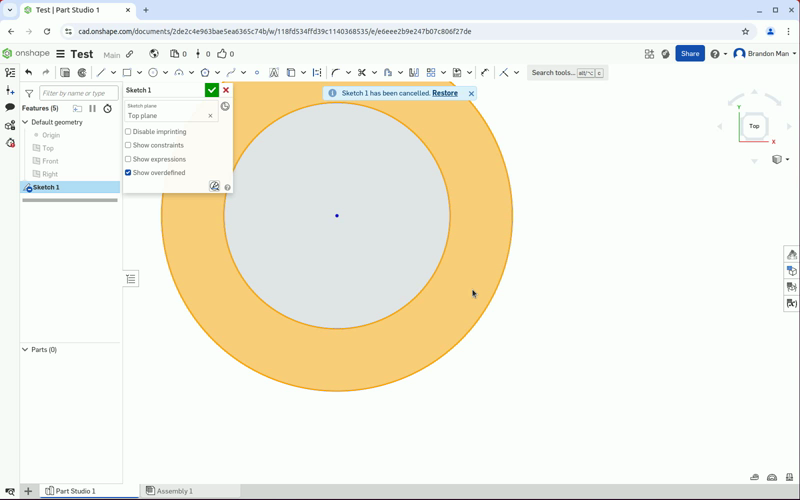
scroll(-6)
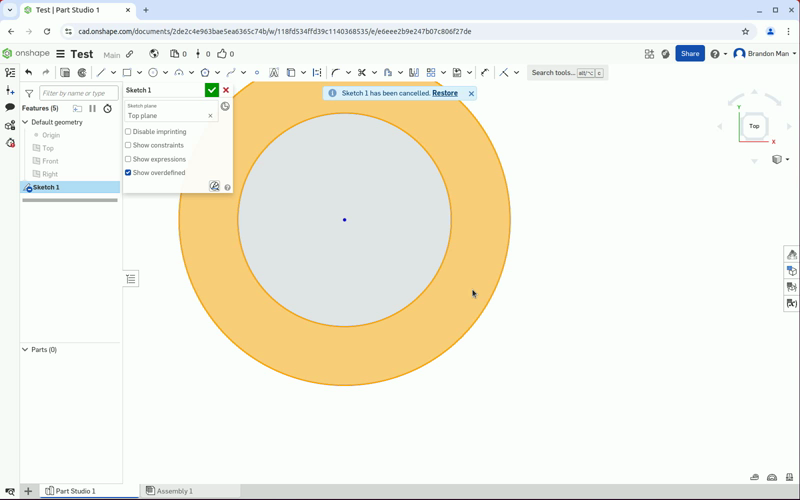
scroll(-6)
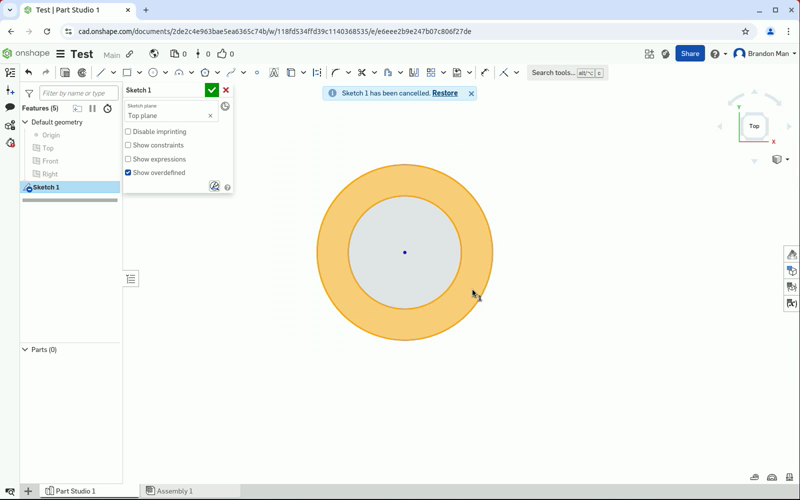
scroll(-6)
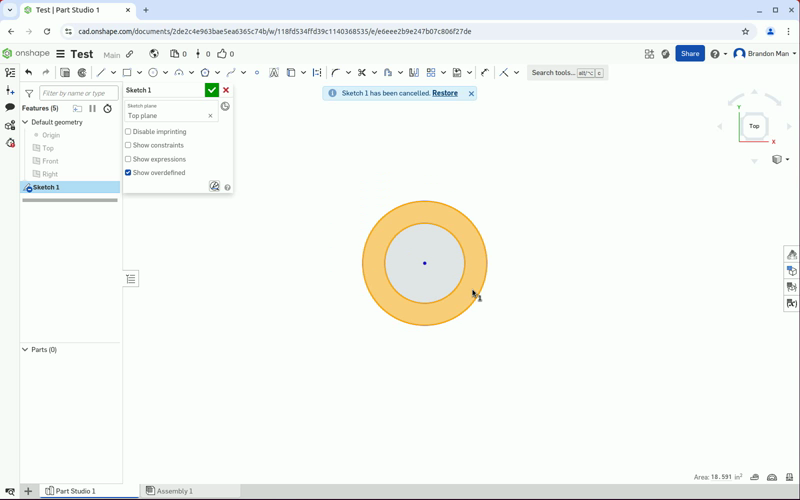
scroll(-6)
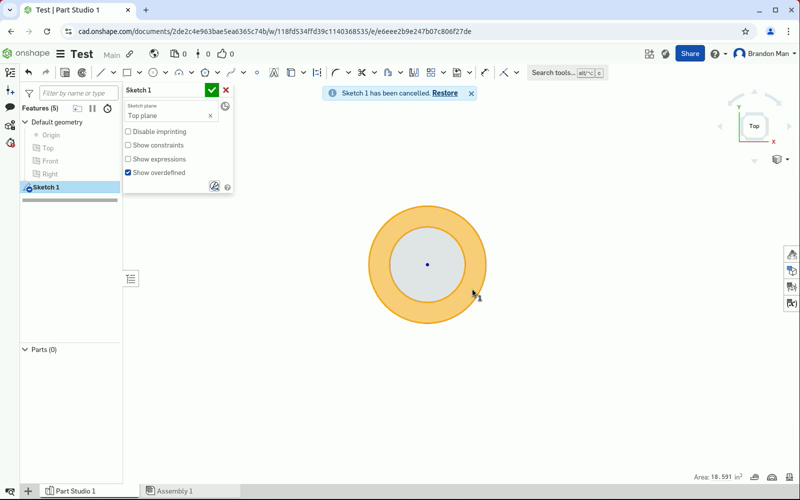
scroll(-6)
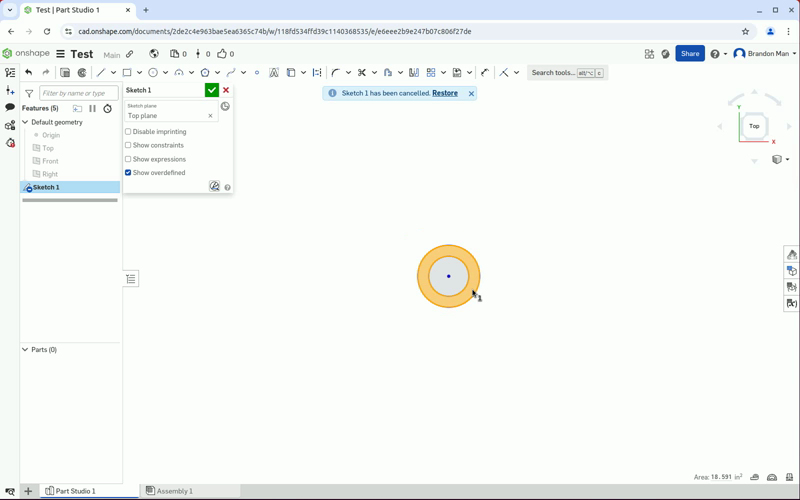
scroll(-6)
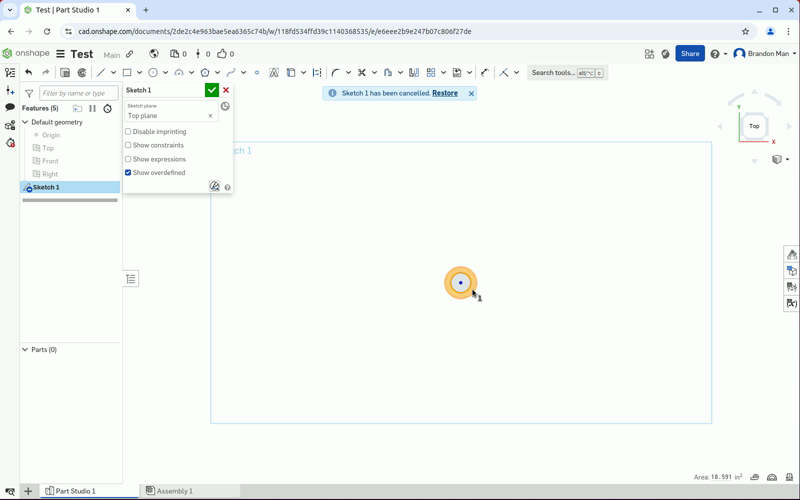
mouse_move(73, 352)
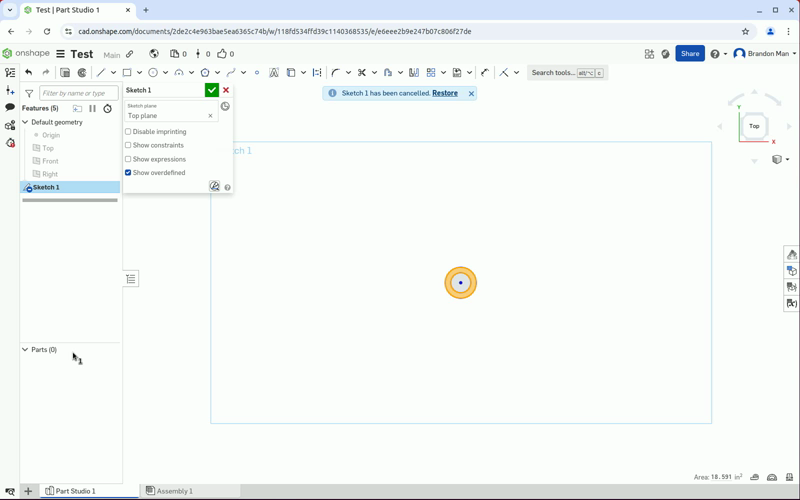
key(shift+y)
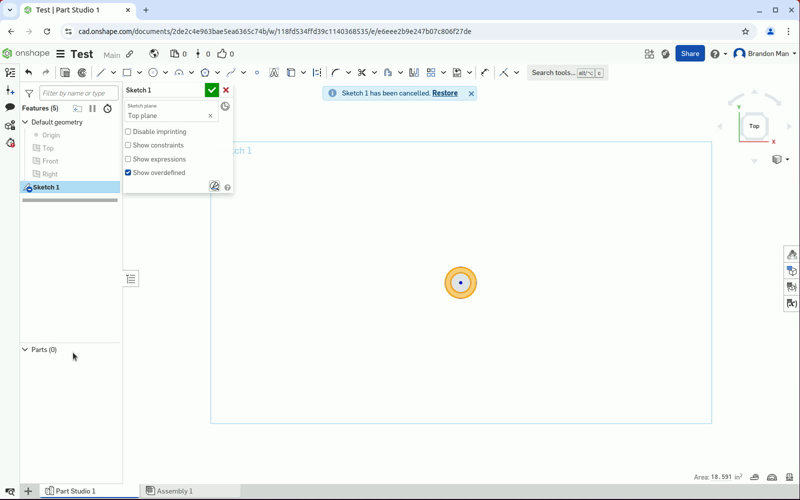
key(shift+e)
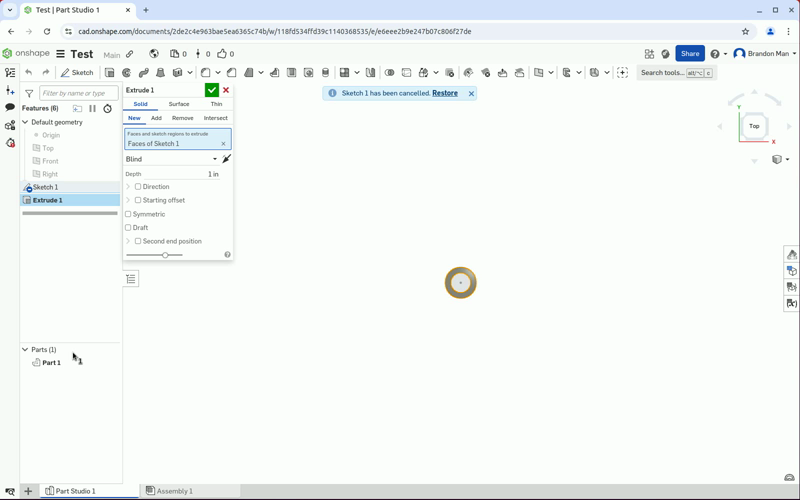
mouse_move(143, 106)
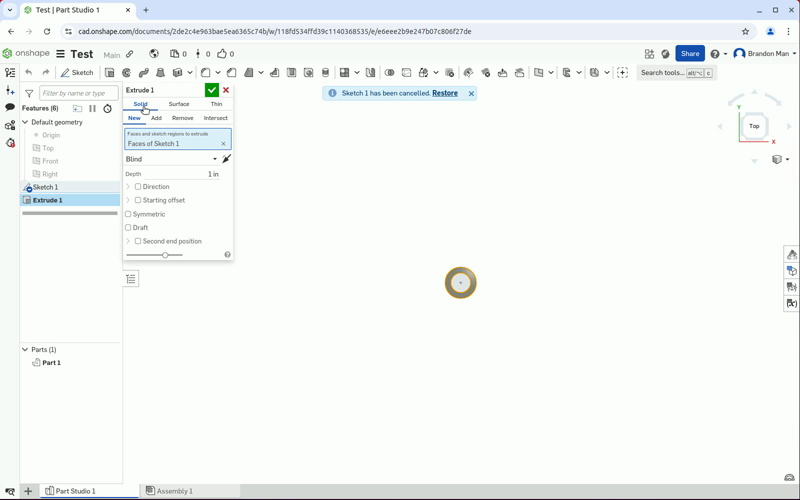
click(143, 106)
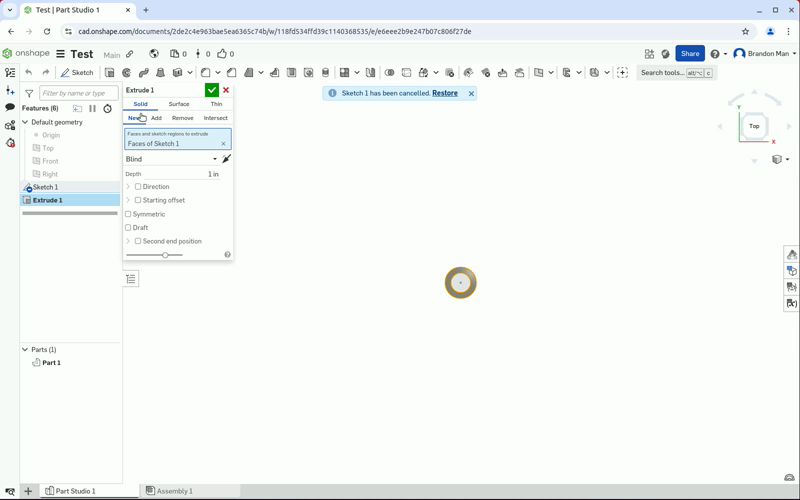
mouse_move(137, 120)
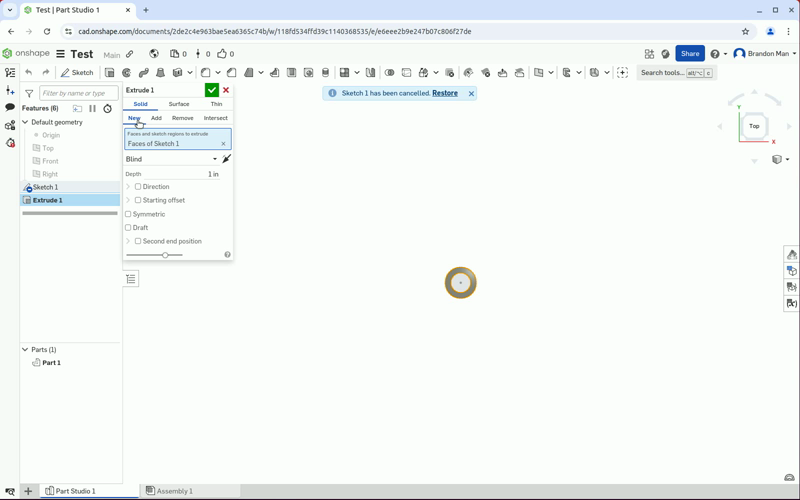
click(137, 120)
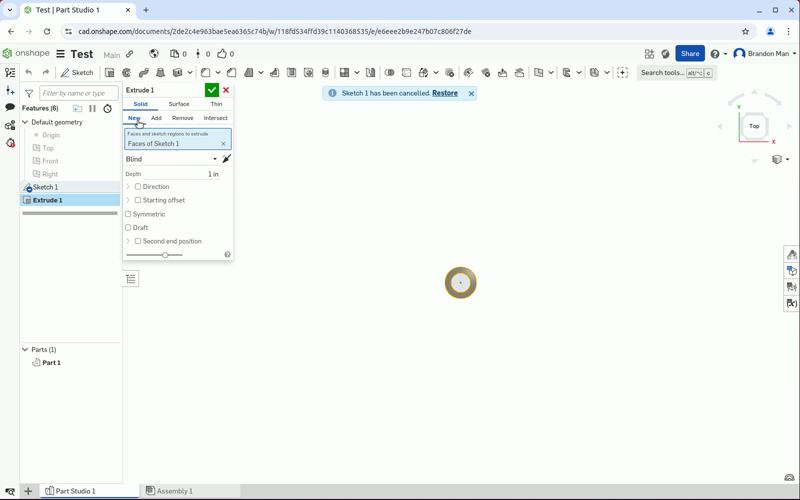
key(tab, 4)
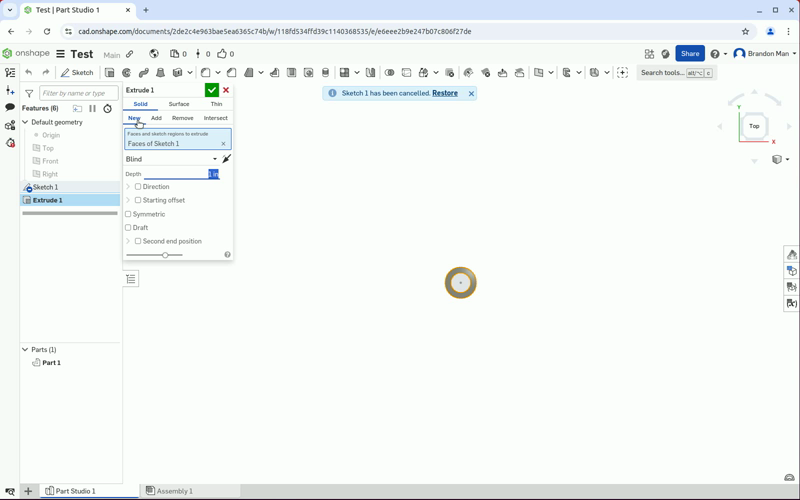
text(23.108)
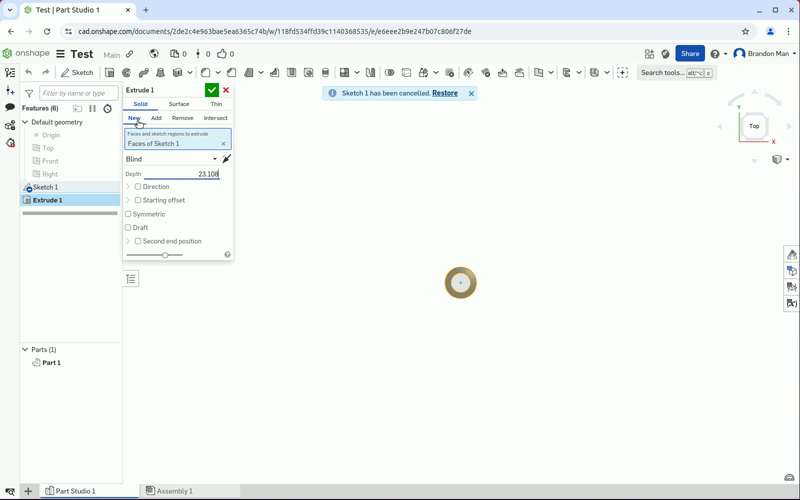
key(enter)
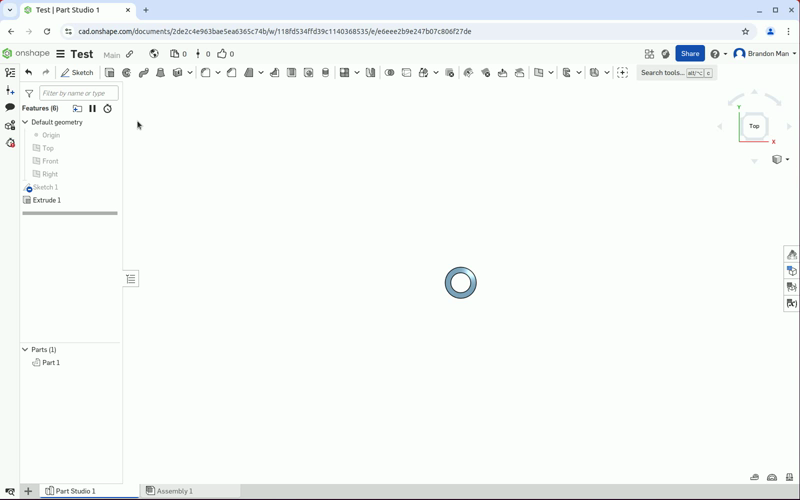
key(shift+h)
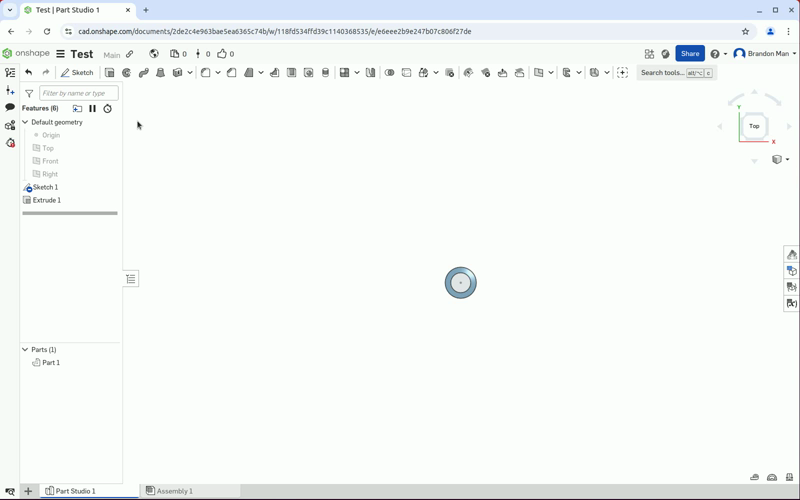
key(shift+h)
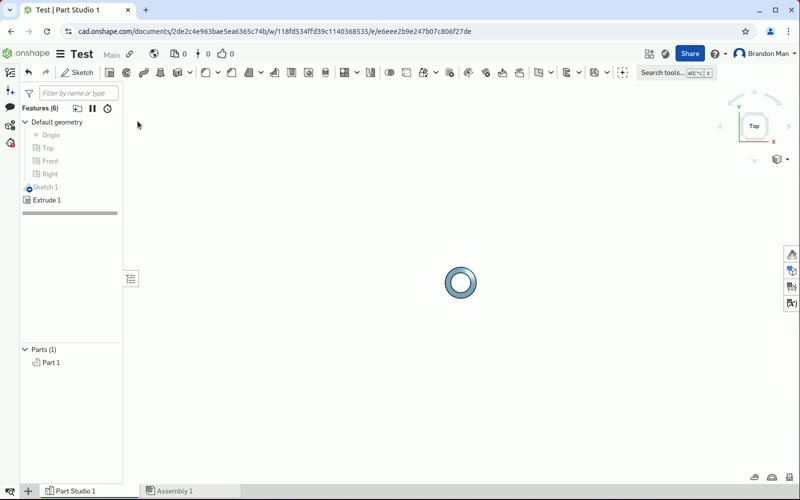
mouse_move(73, 189)
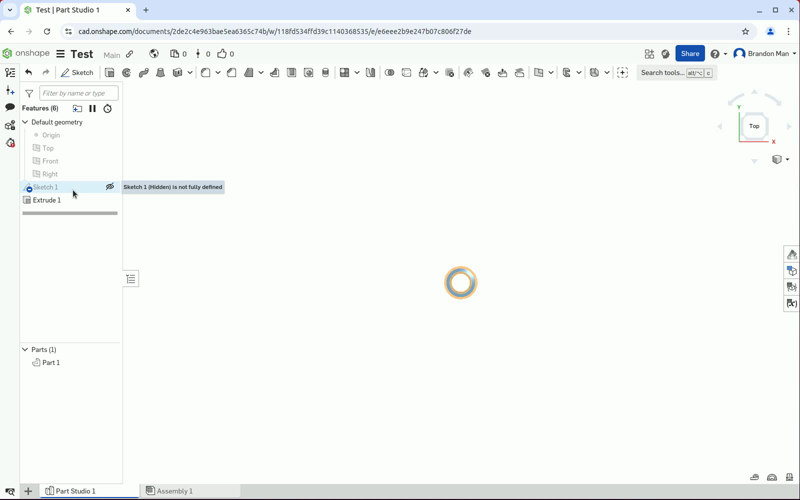
click(73, 189)
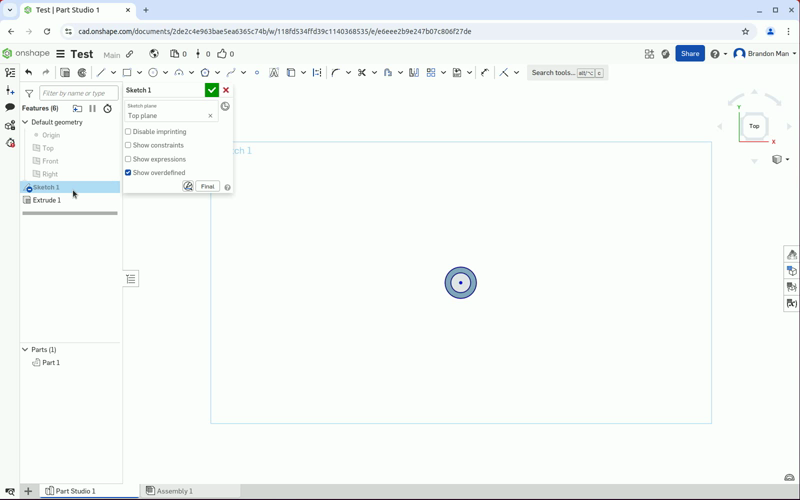
mouse_move(229, 92)
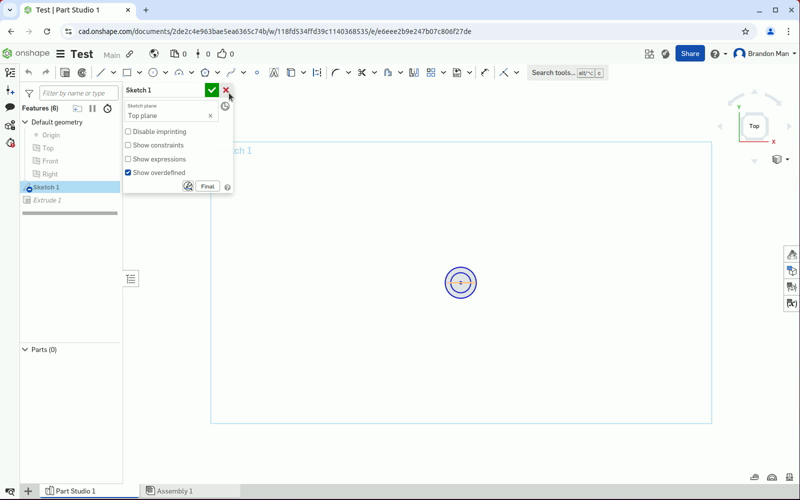
click(229, 92)
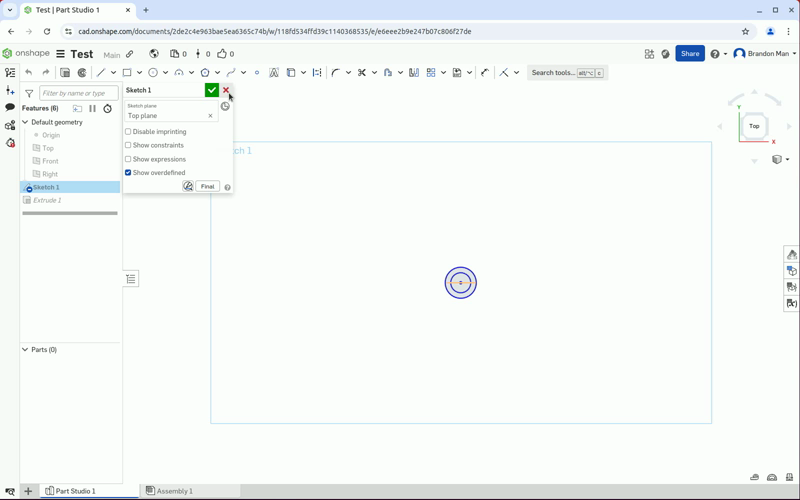
key(shift+s)
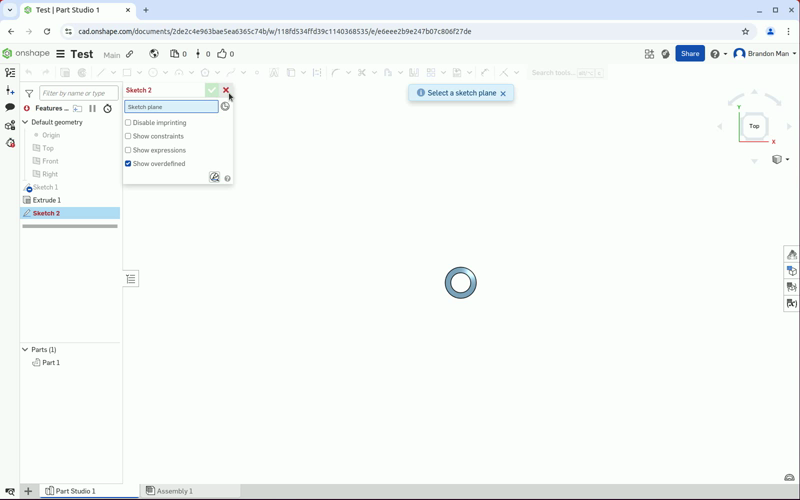
mouse_move(73, 150)
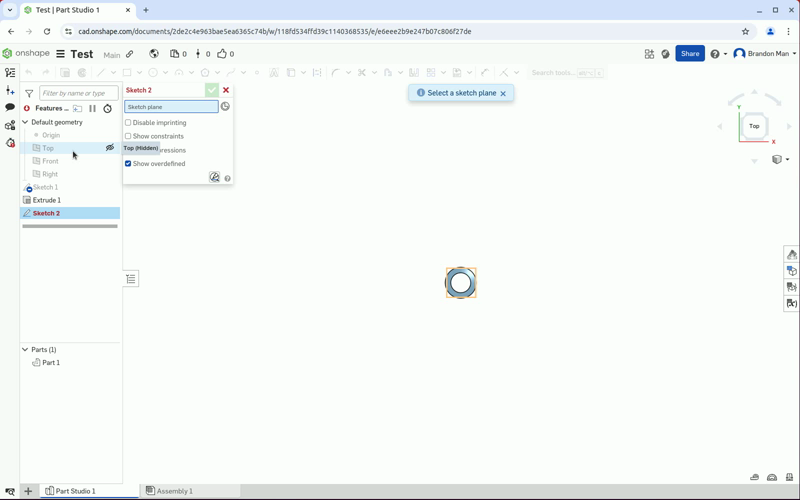
click(73, 150)
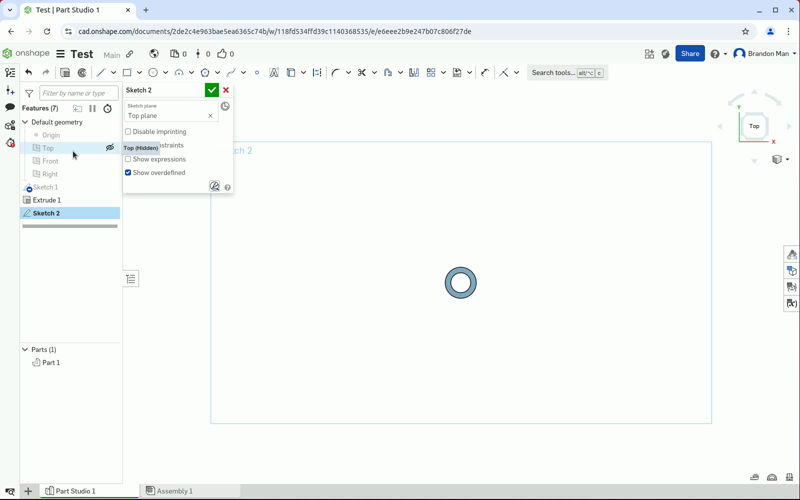
mouse_move(73, 352)
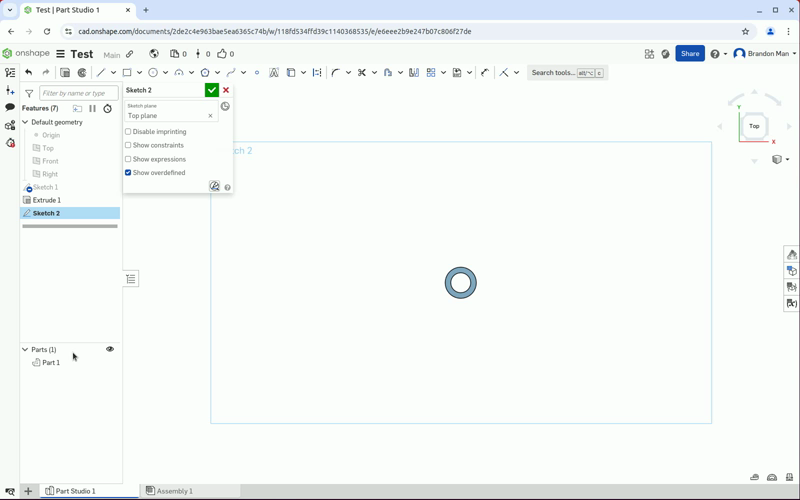
key(y)
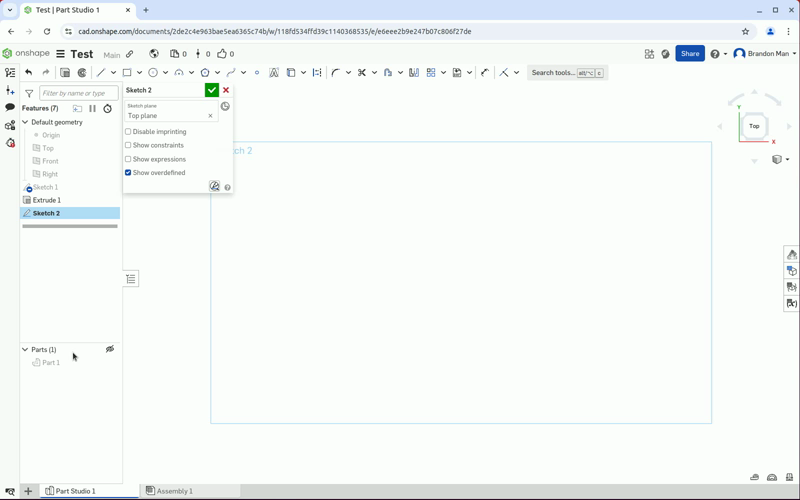
key(c)
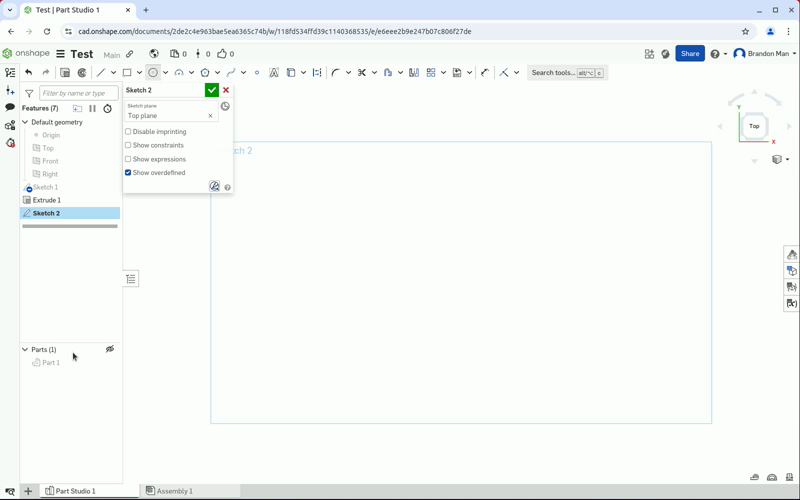
key_down(shift)
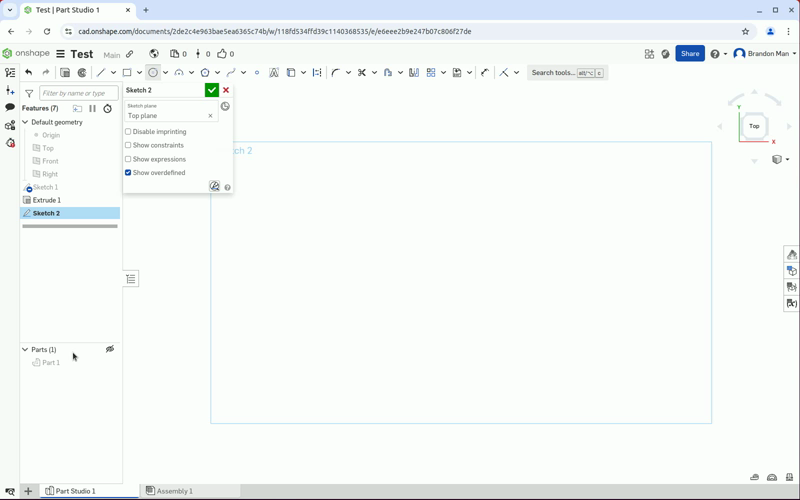
mouse_move(460, 282)
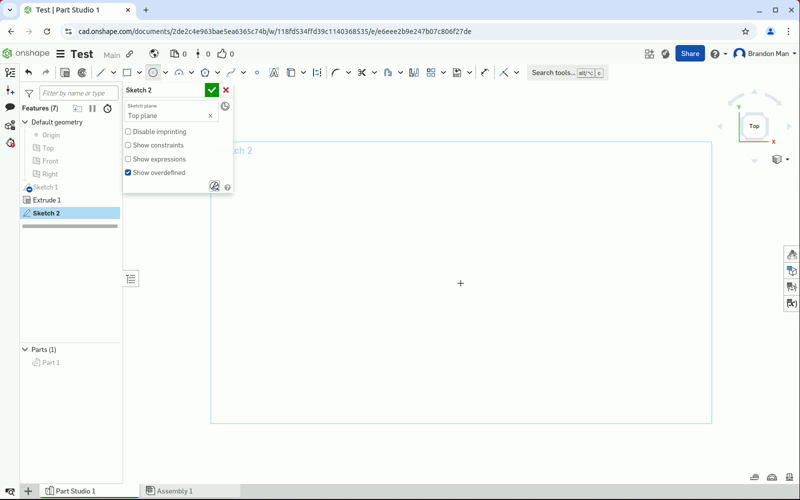
click(460, 282)
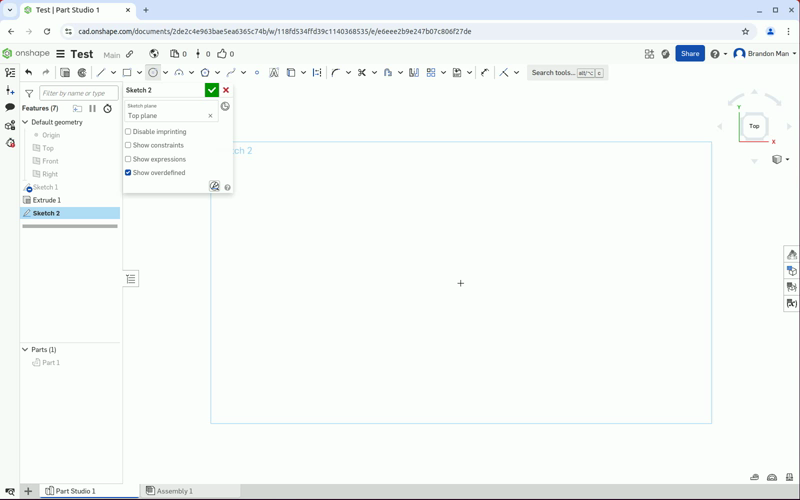
key_up(shift)
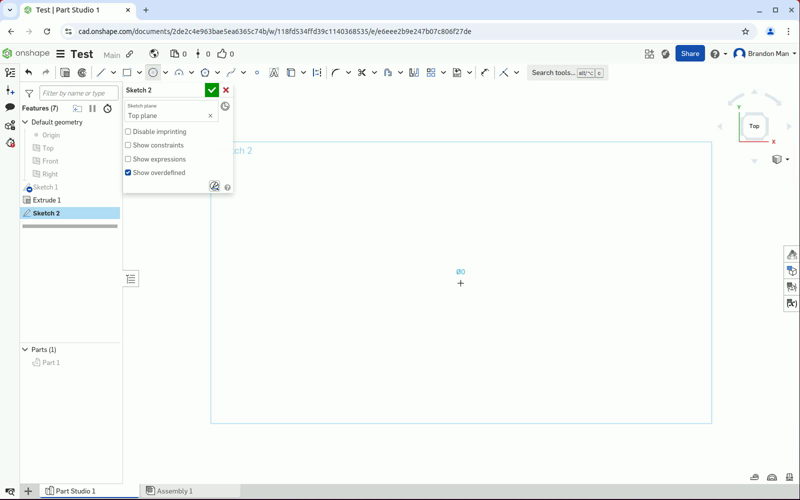
mouse_move(476, 282)
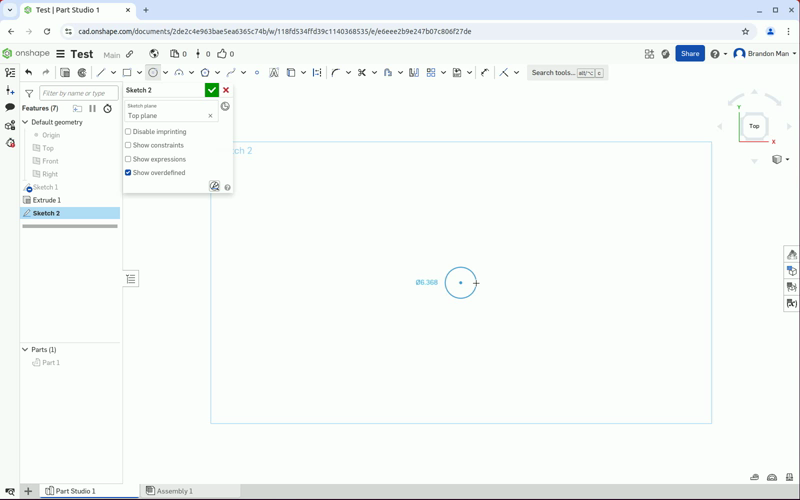
click(476, 282)
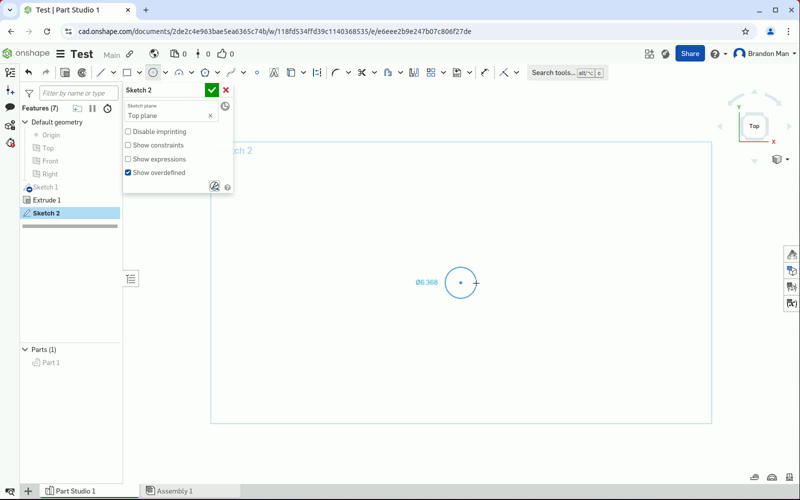
key(esc)
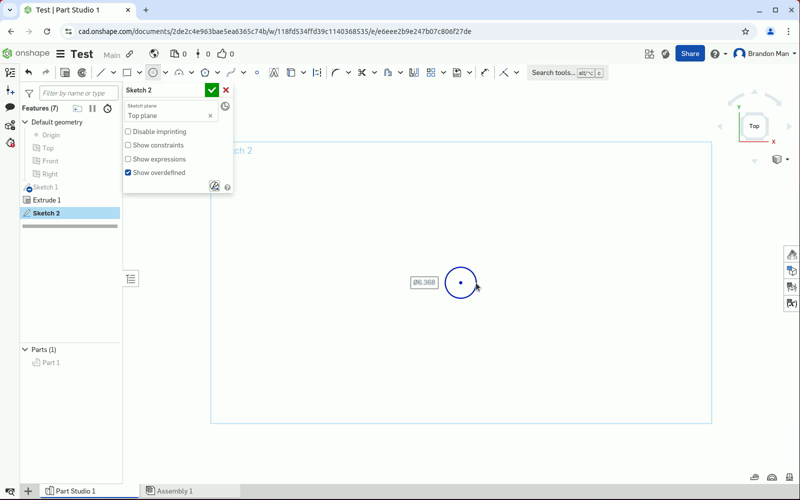
key(c)
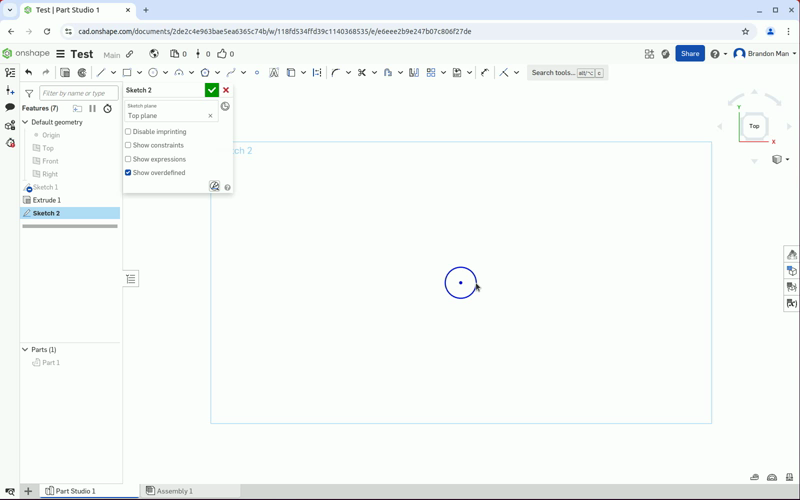
key_down(shift)
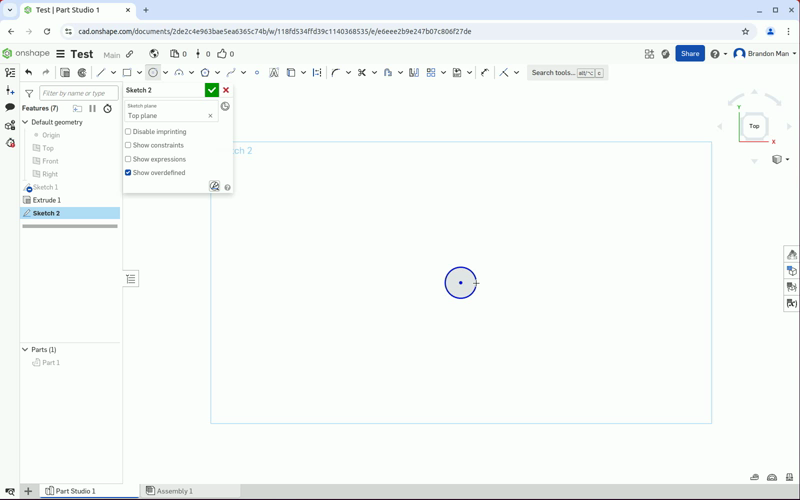
mouse_move(460, 282)
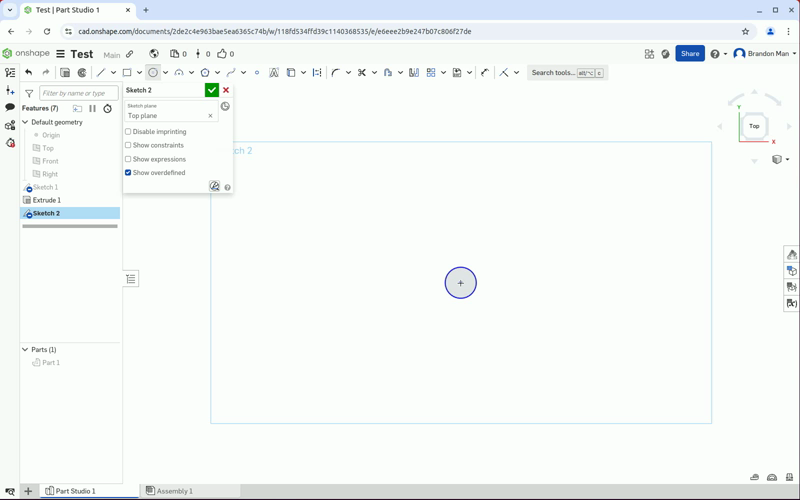
click(460, 282)
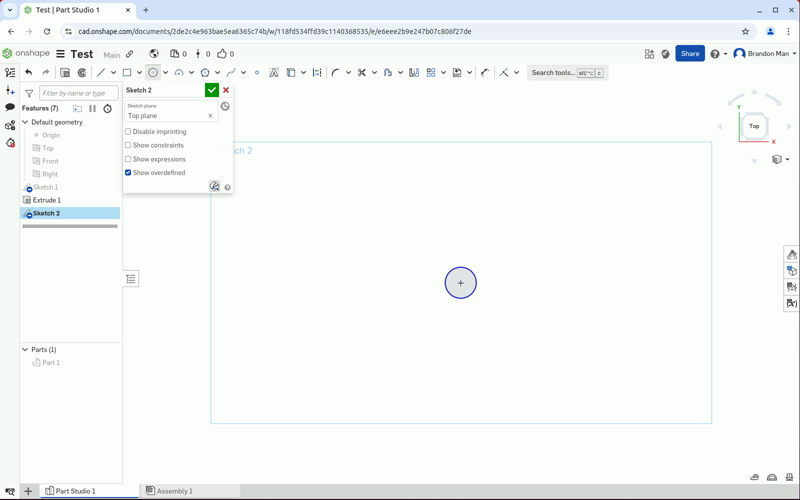
key_up(shift)
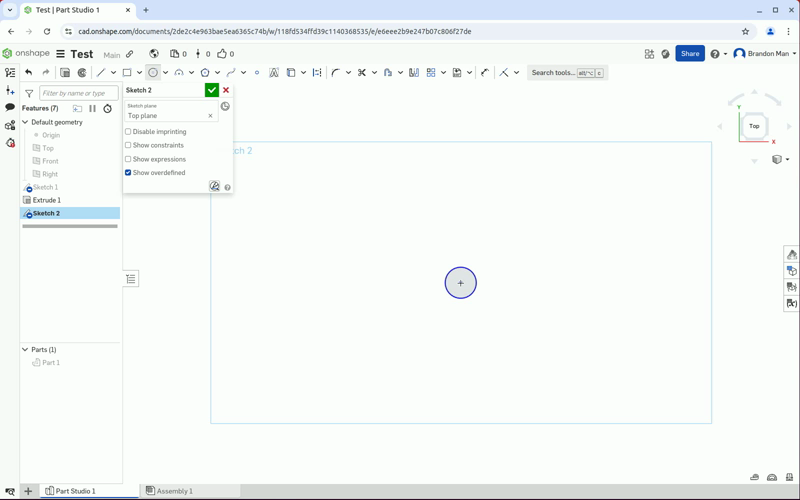
mouse_move(470, 282)
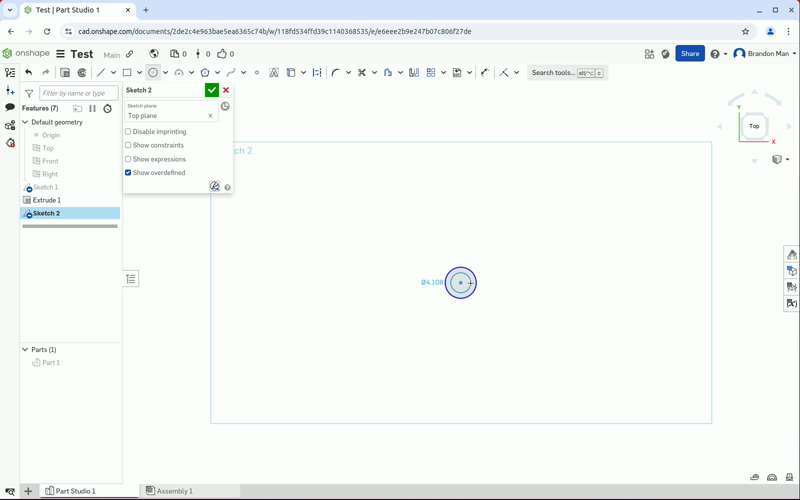
click(470, 282)
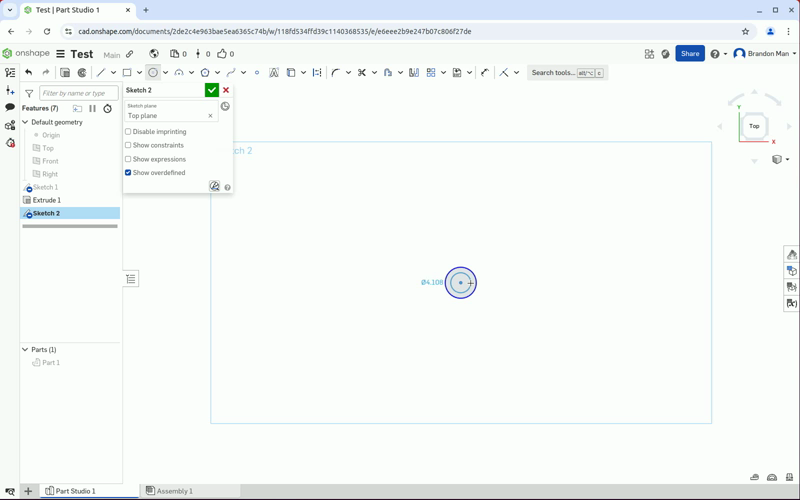
key(esc)
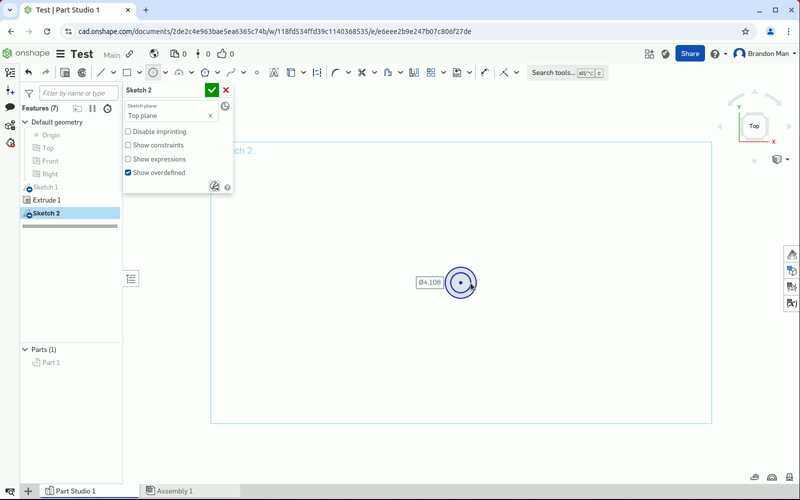
mouse_move(463, 293)
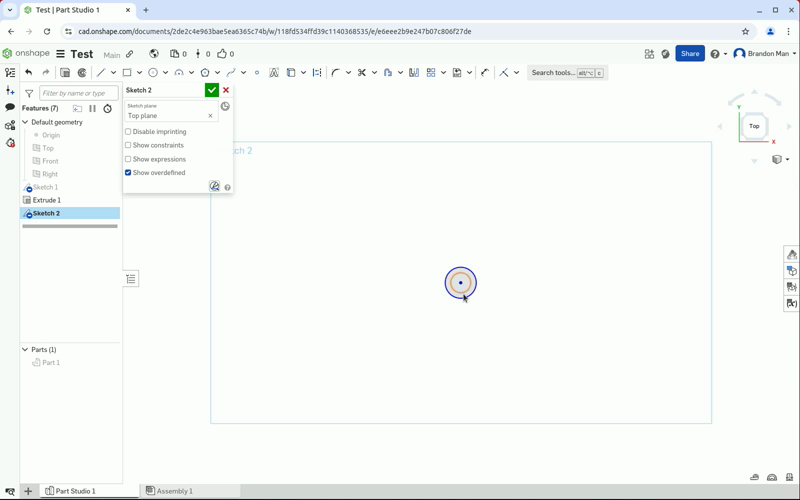
scroll(6)
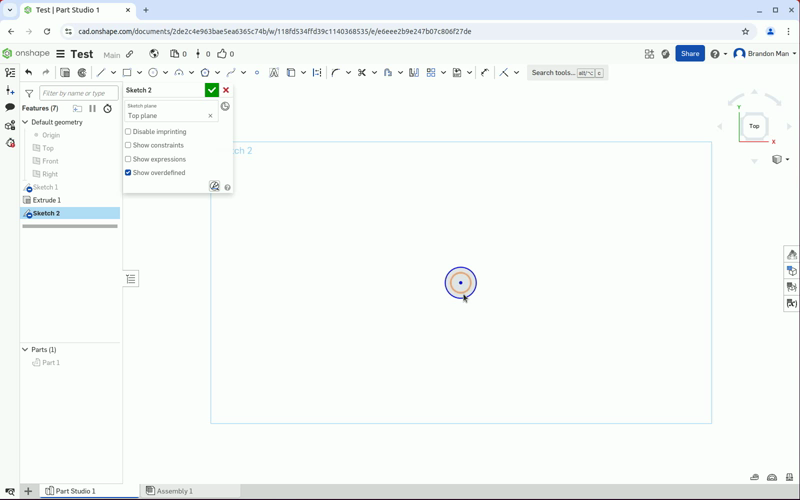
scroll(6)
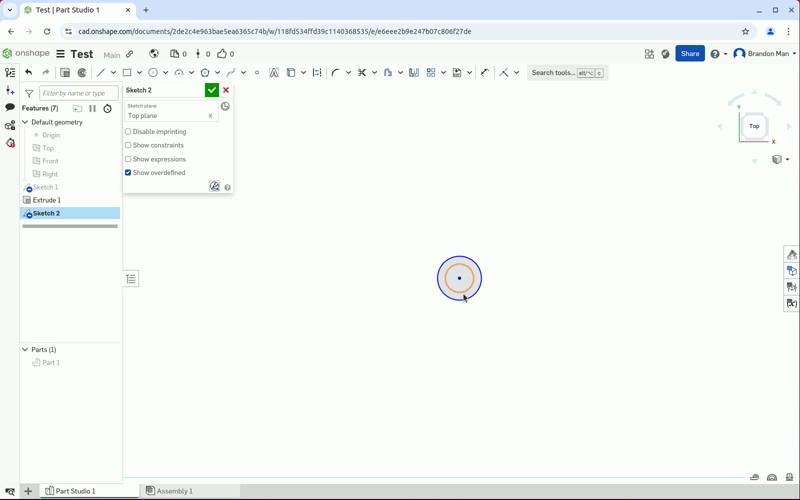
scroll(6)
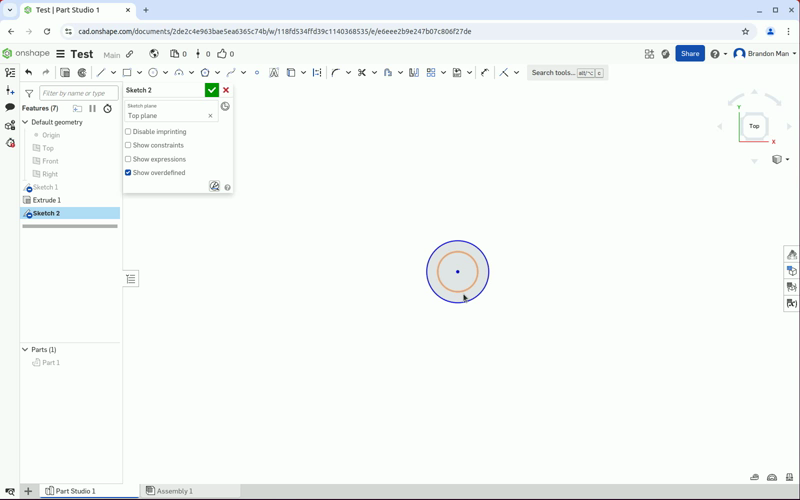
scroll(6)
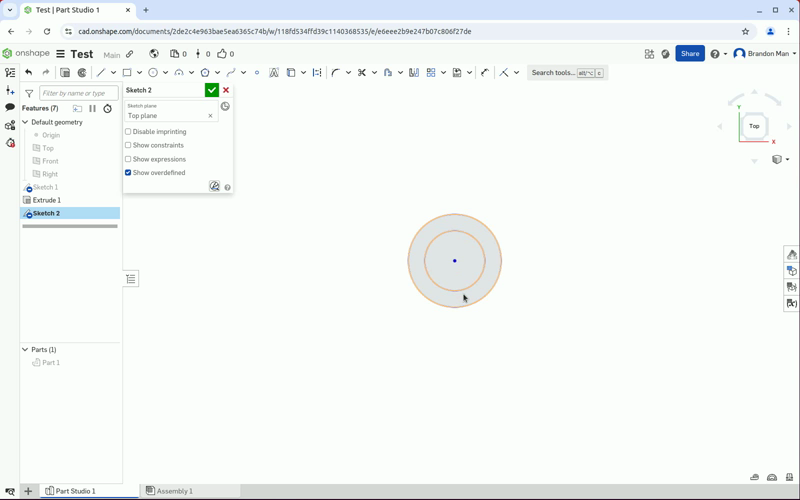
scroll(6)
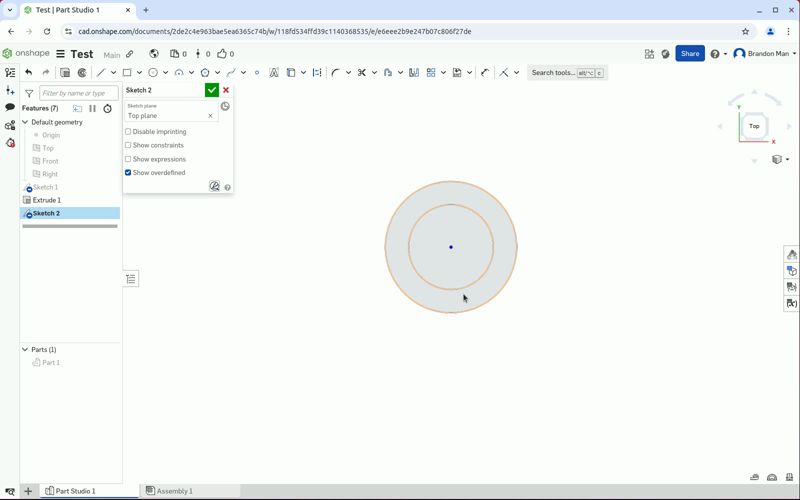
scroll(6)
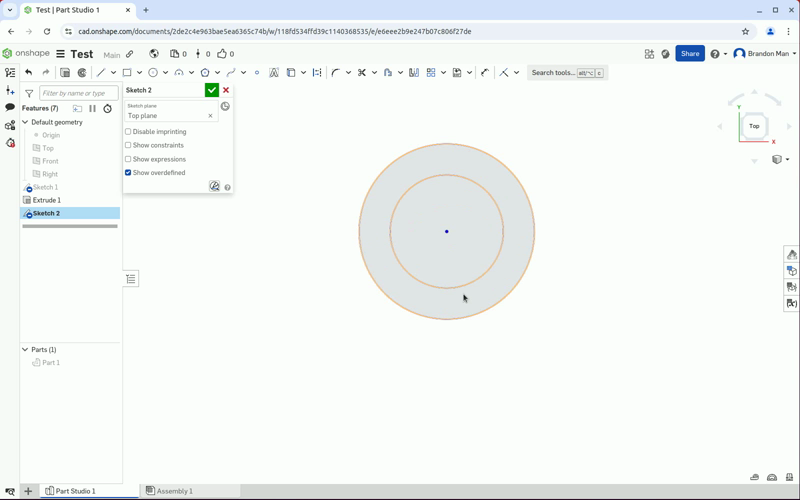
scroll(6)
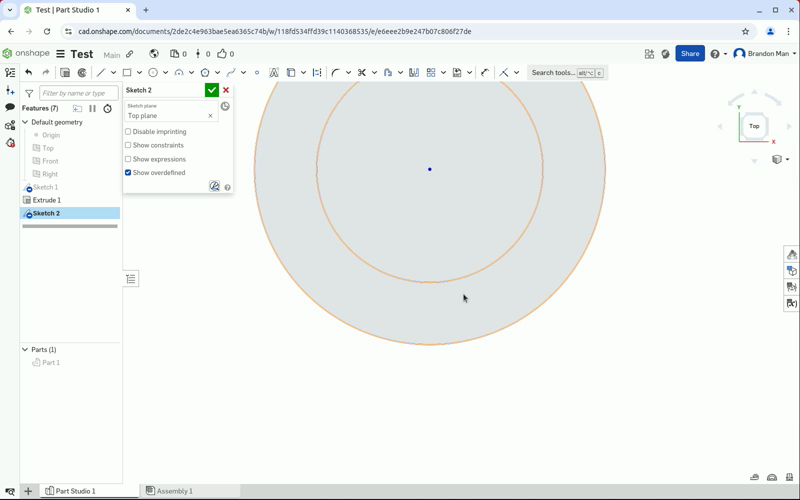
click(463, 293)
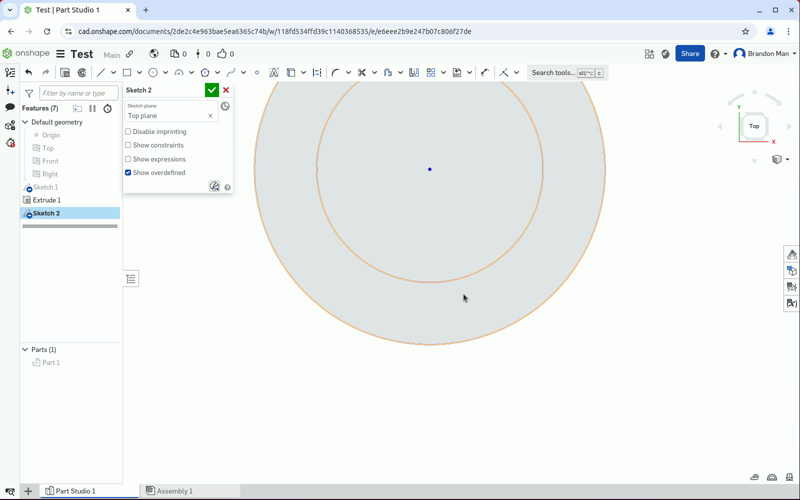
scroll(-6)
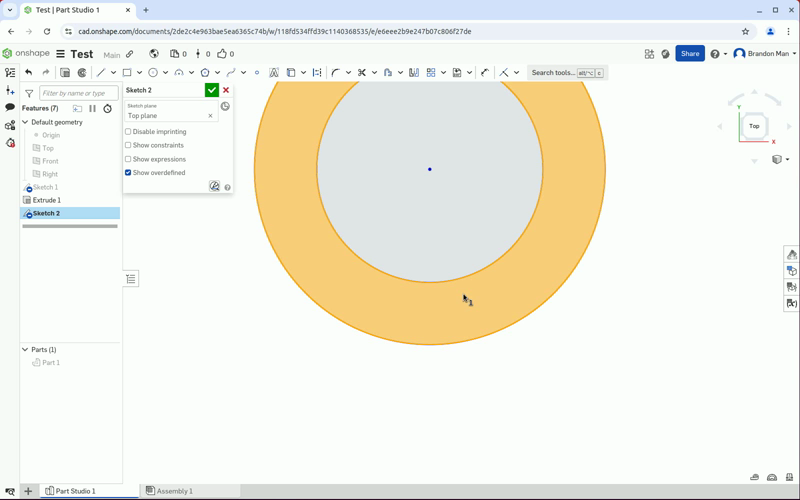
scroll(-6)
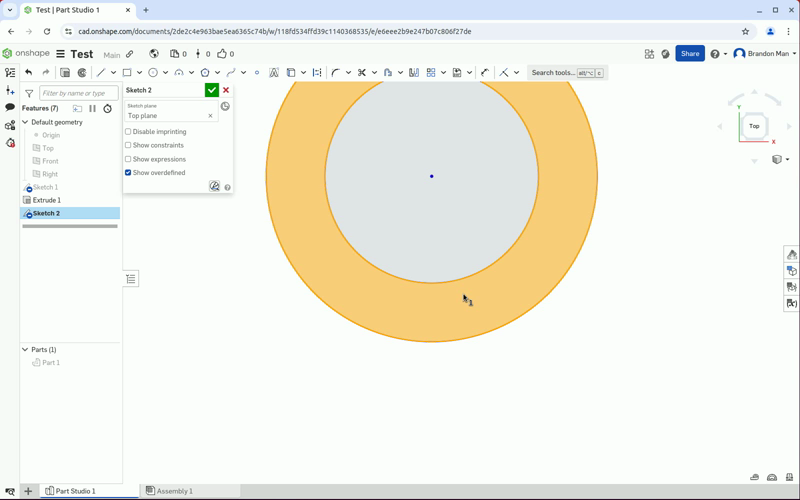
scroll(-6)
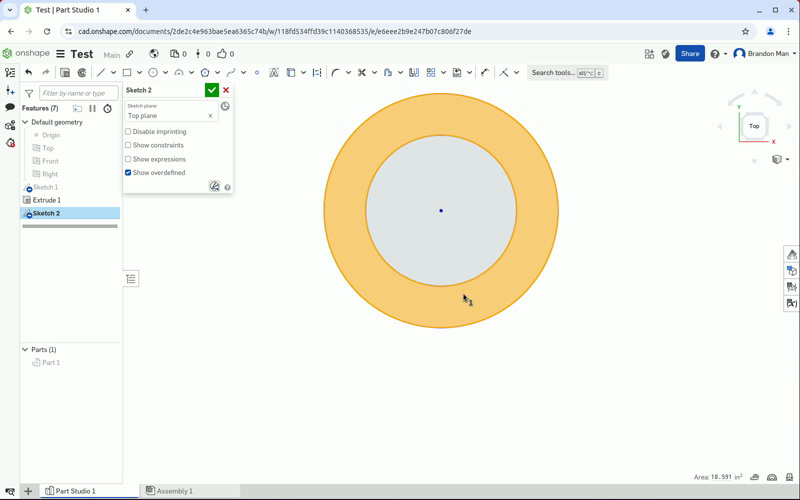
scroll(-6)
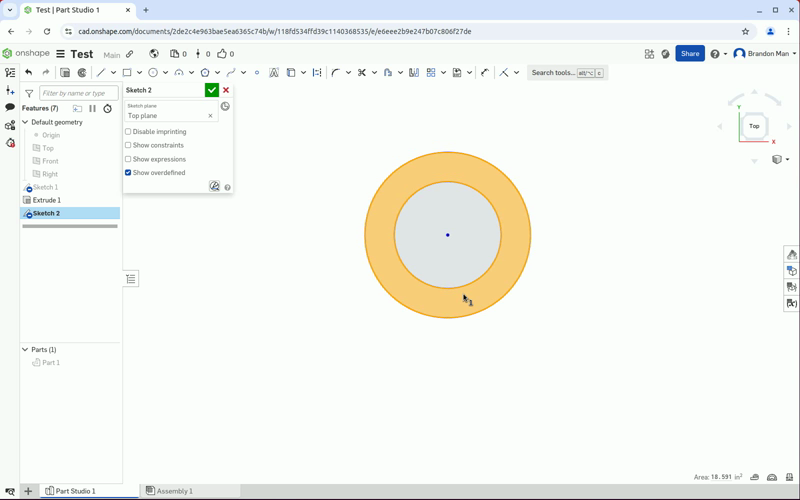
scroll(-6)
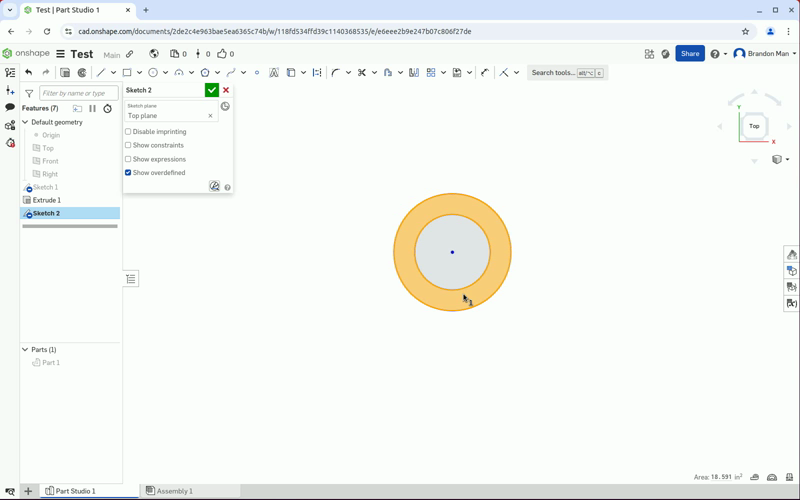
scroll(-6)
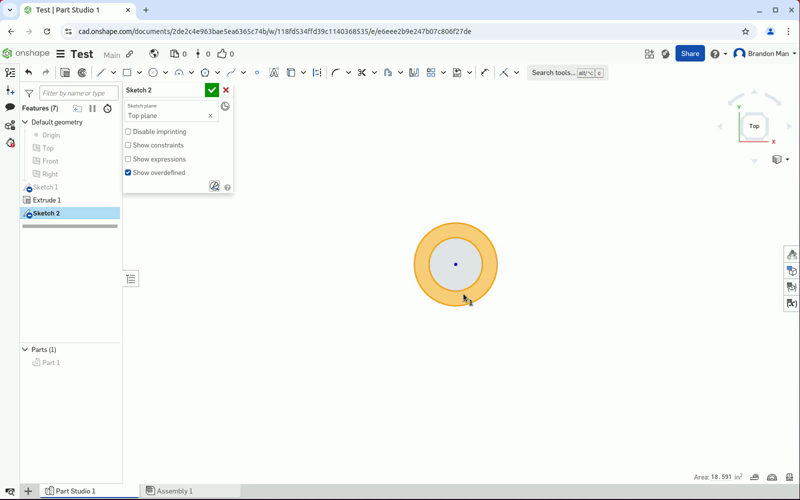
scroll(-6)
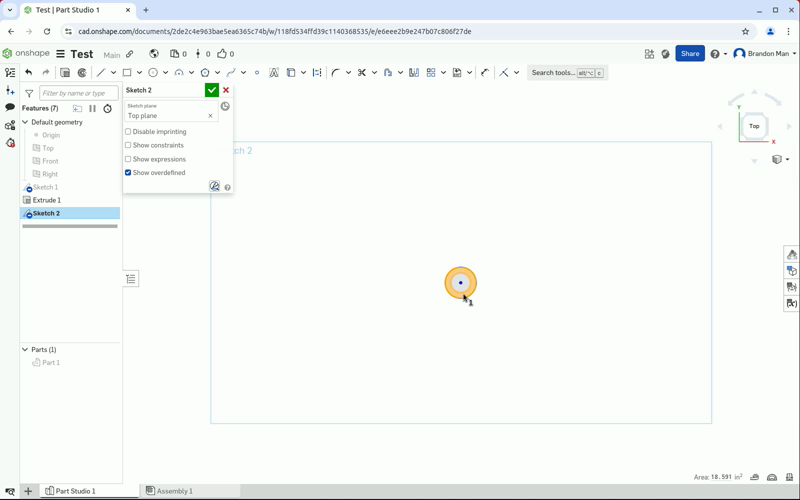
mouse_move(73, 352)
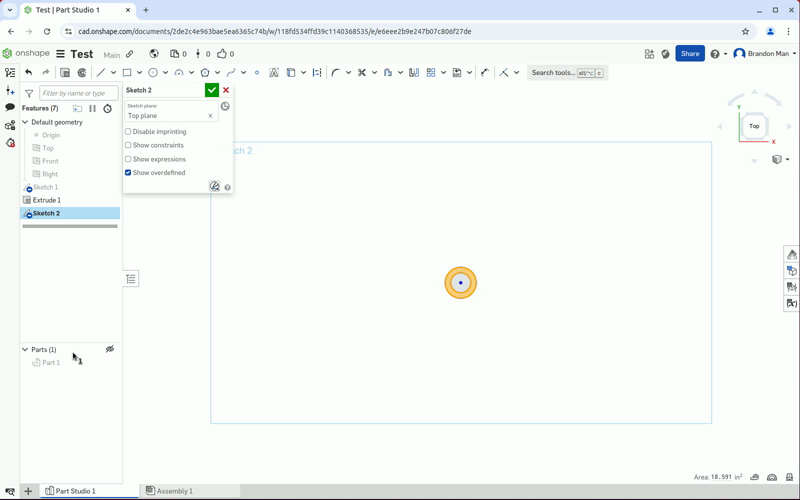
key(shift+y)
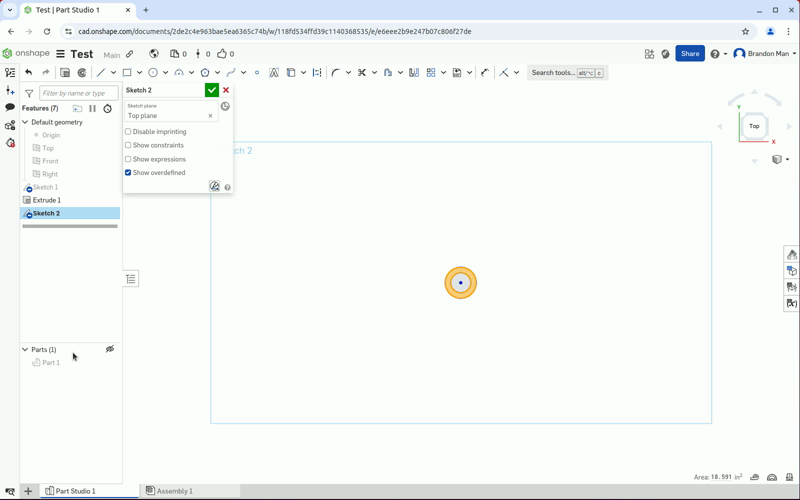
key(shift+e)
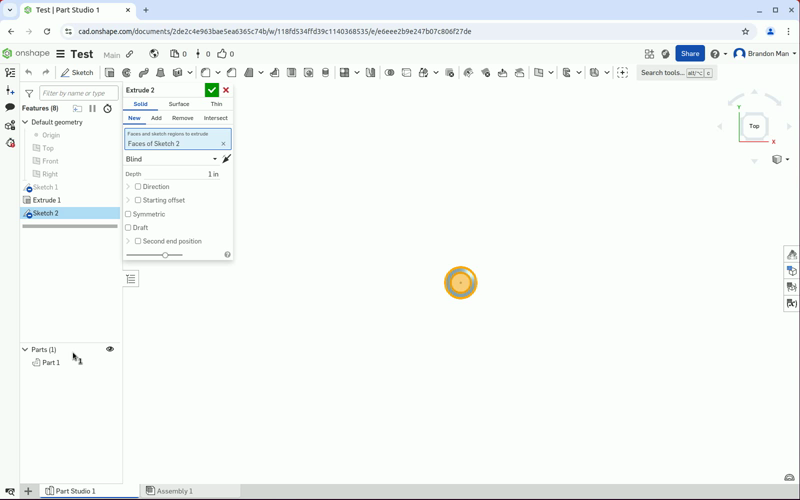
mouse_move(143, 106)
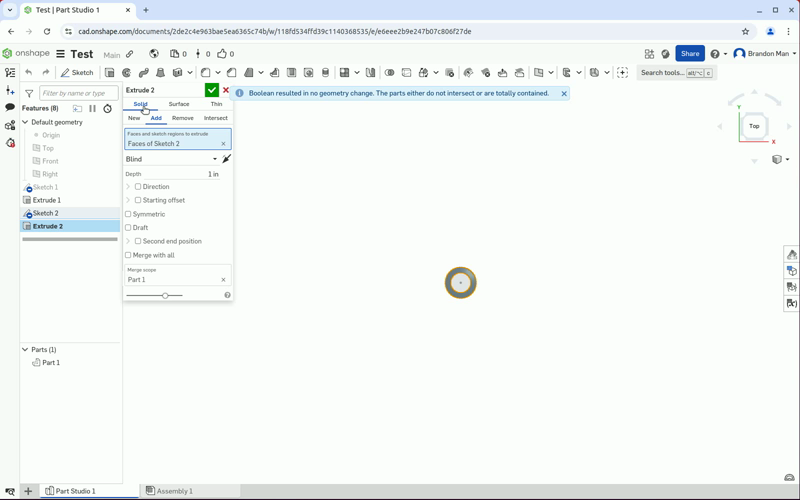
click(143, 106)
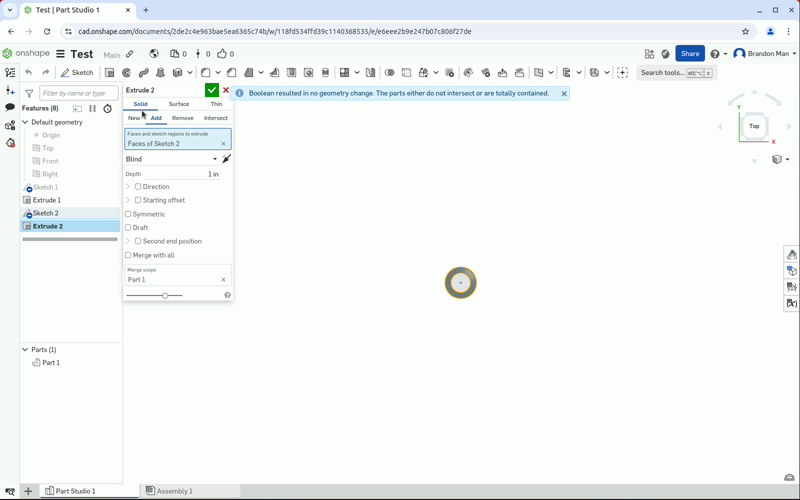
mouse_move(137, 120)
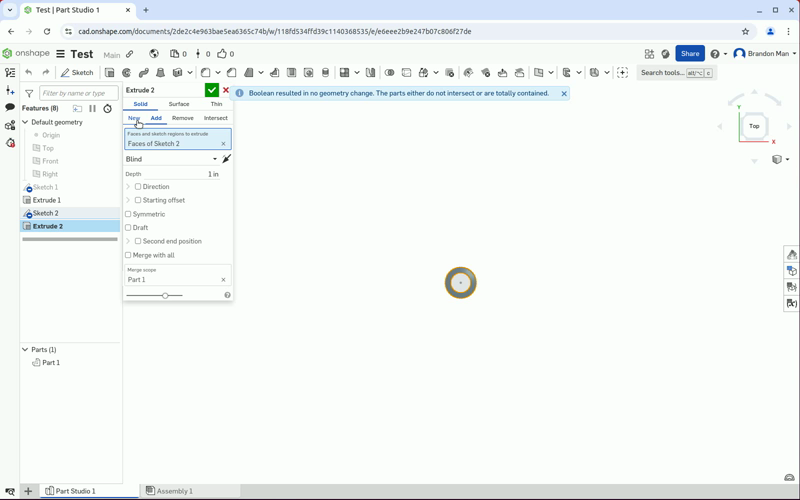
click(137, 120)
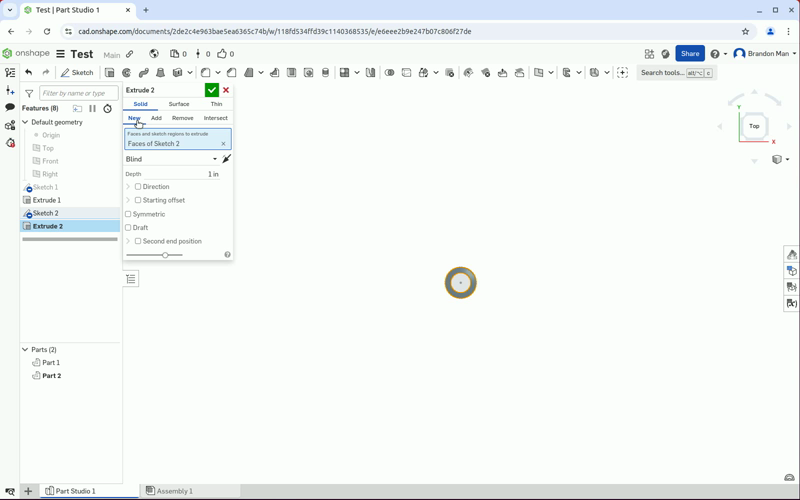
key(tab, 4)
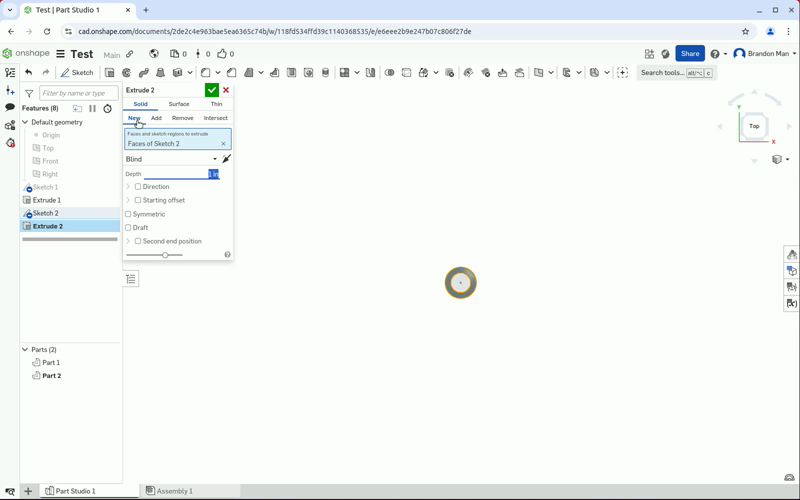
text(7.462)
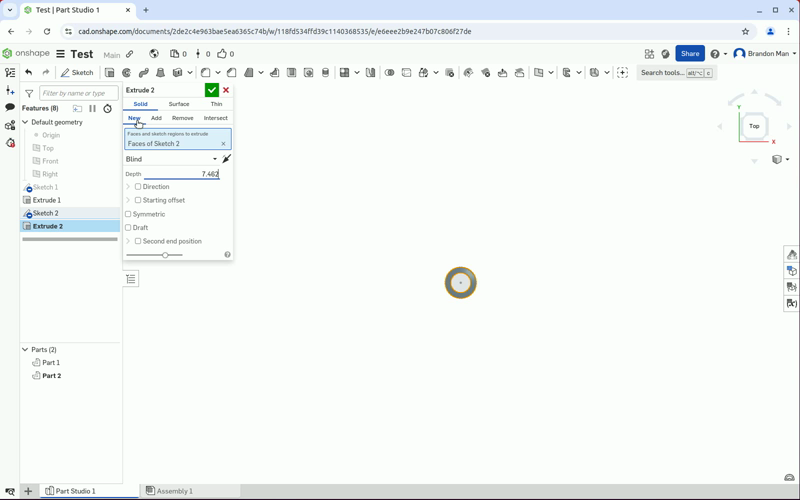
key(enter)
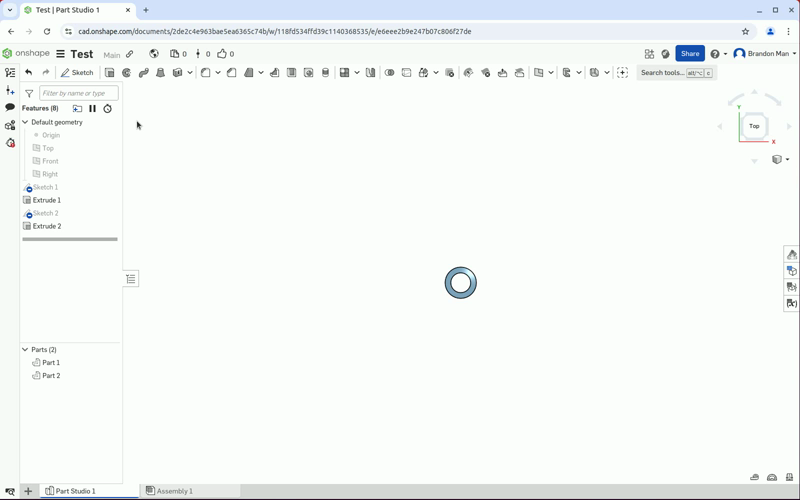
key(shift+h)
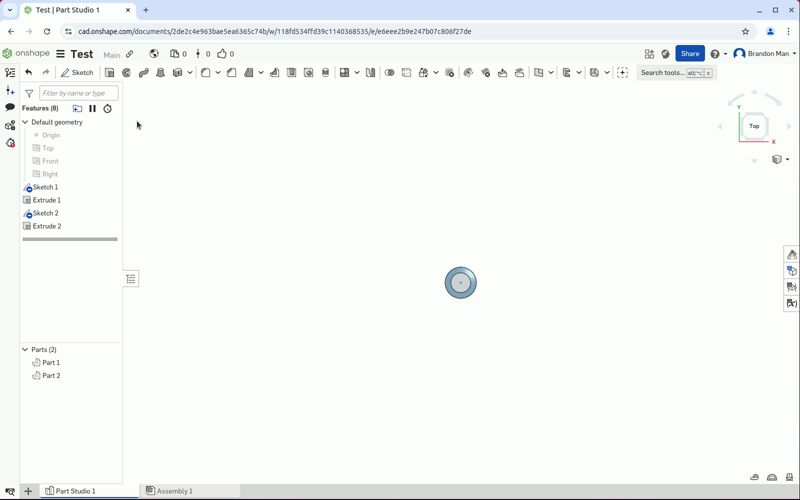
key(shift+h)
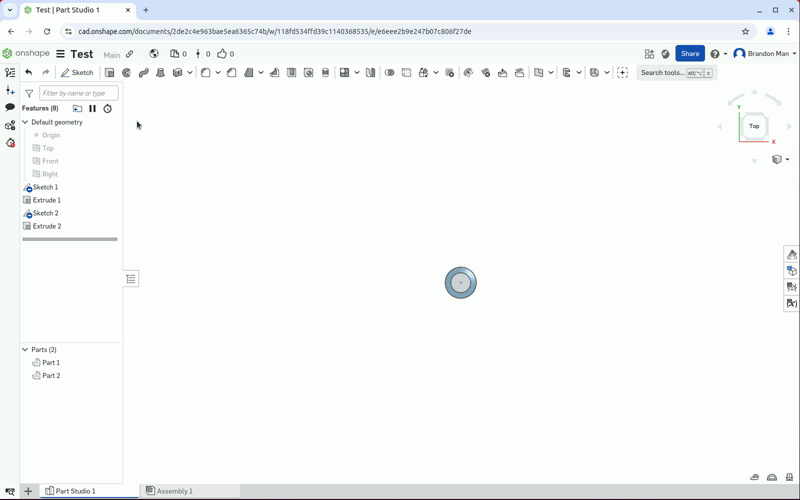
key(shift+7)
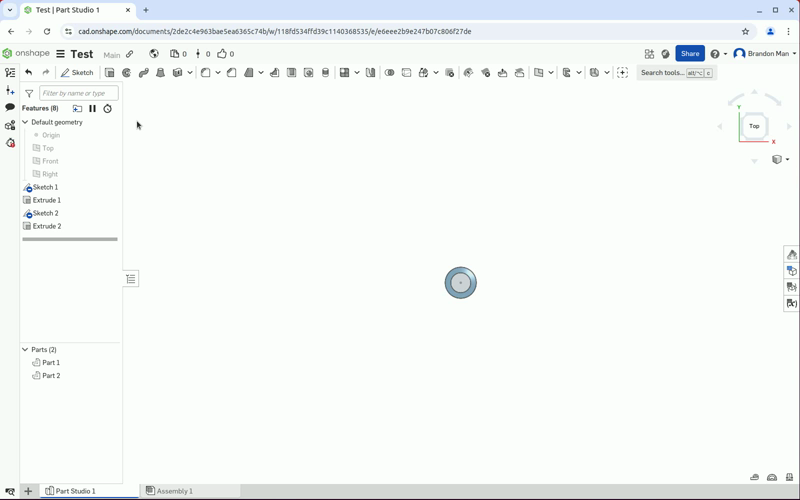
key(up, 3)
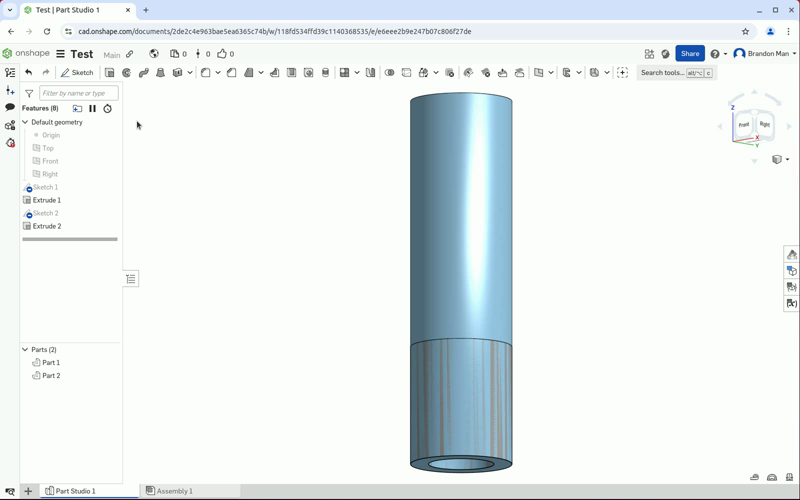
key(left, 3)
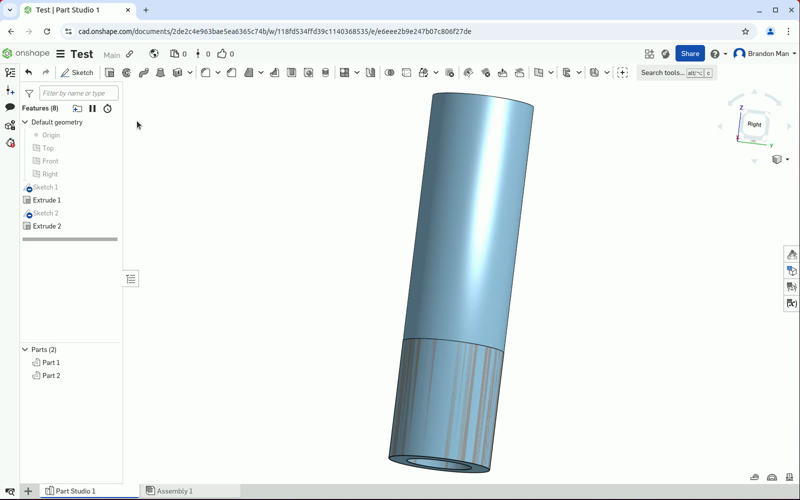
key(right, 3)
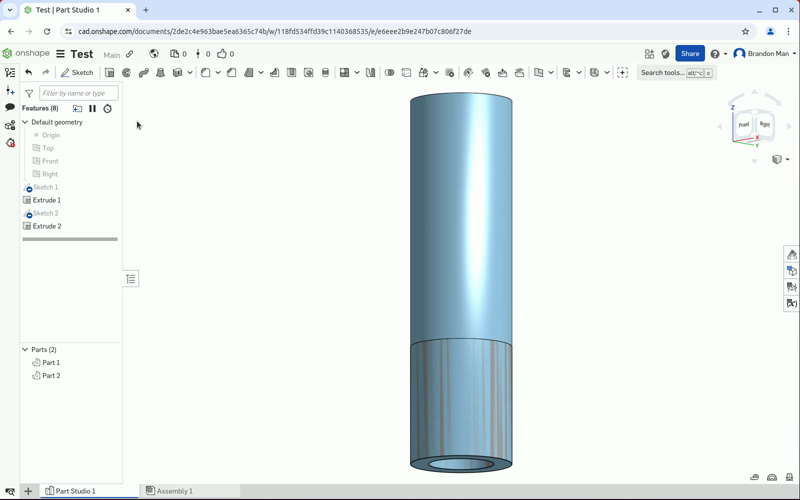
key(down, 3)
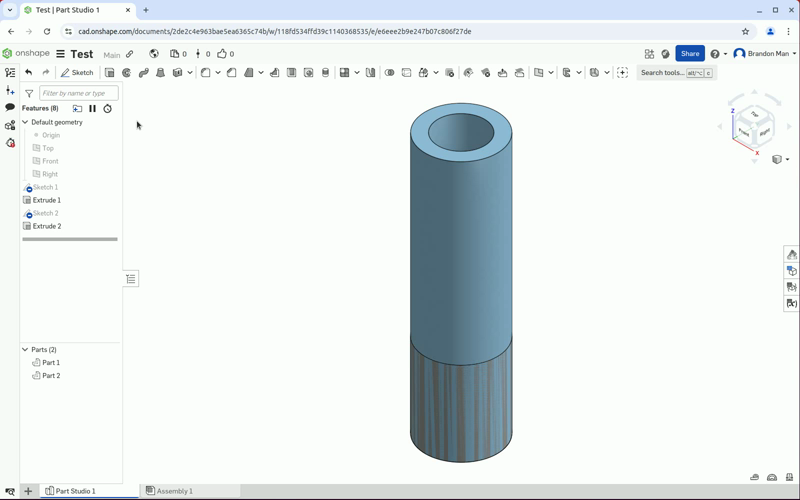
mouse_move(73, 189)
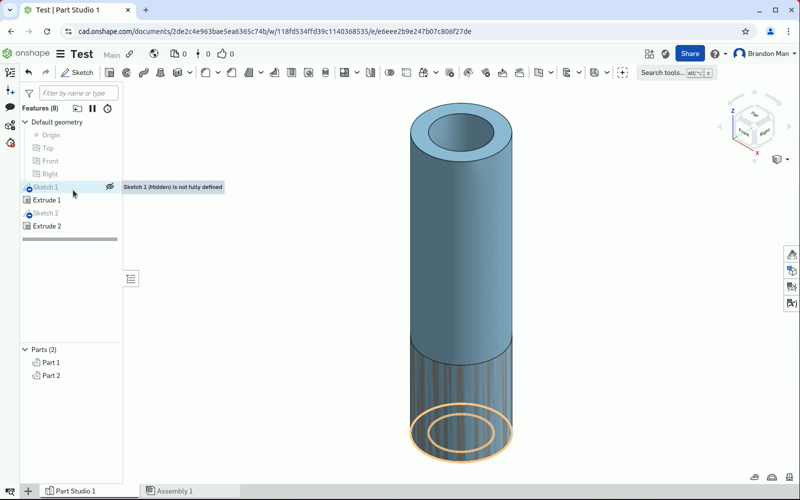
click(73, 189)